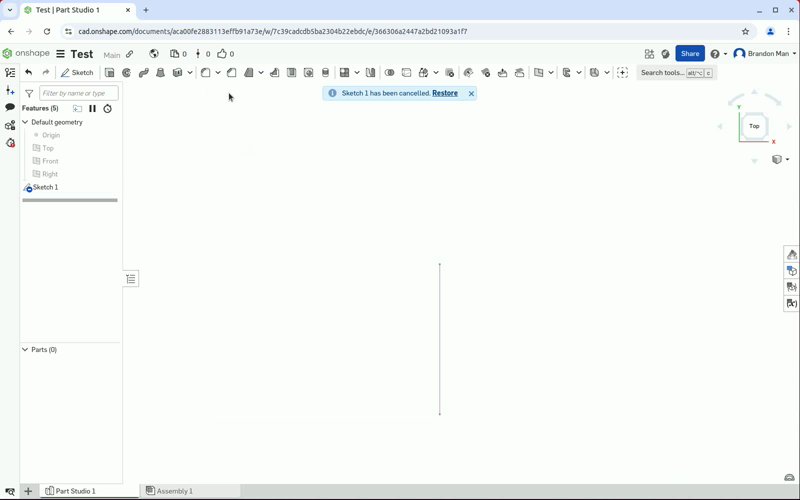
key(shift+h)
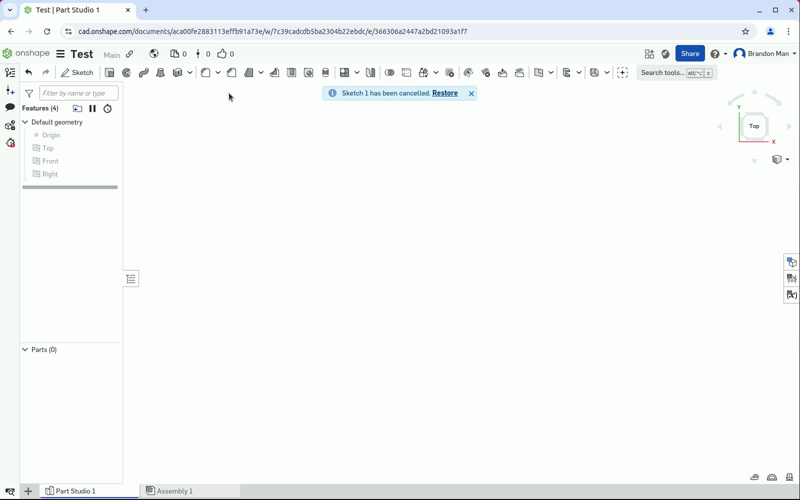
mouse_move(73, 352)
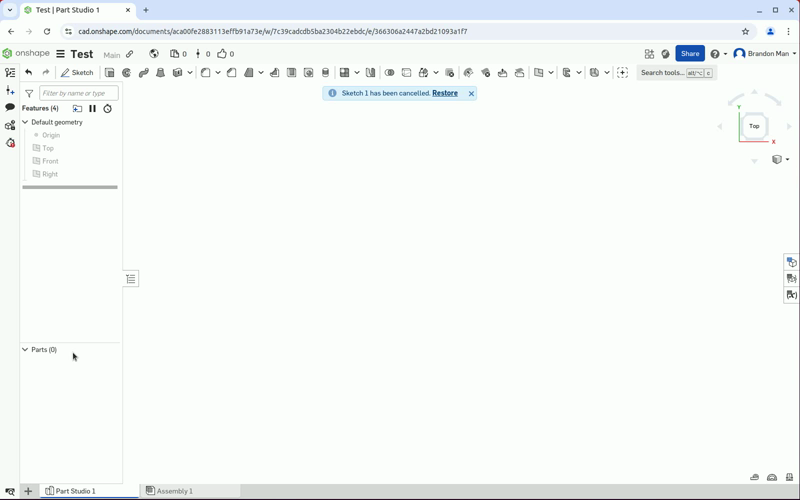
key(y)
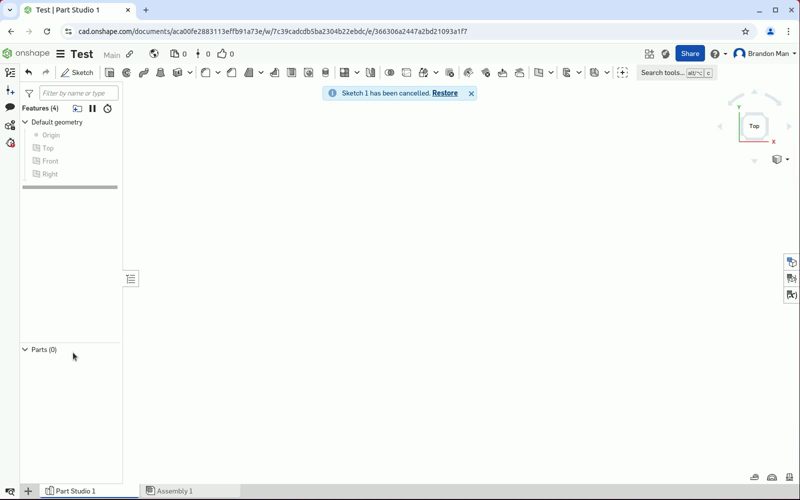
key(shift+p)
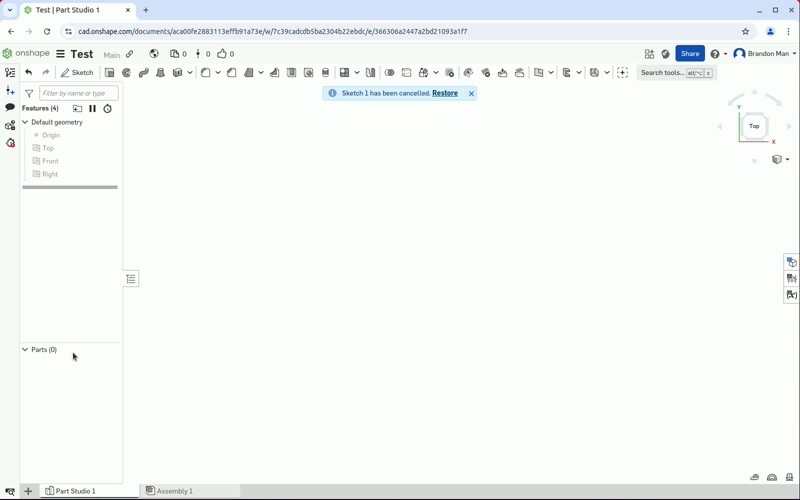
key(space)
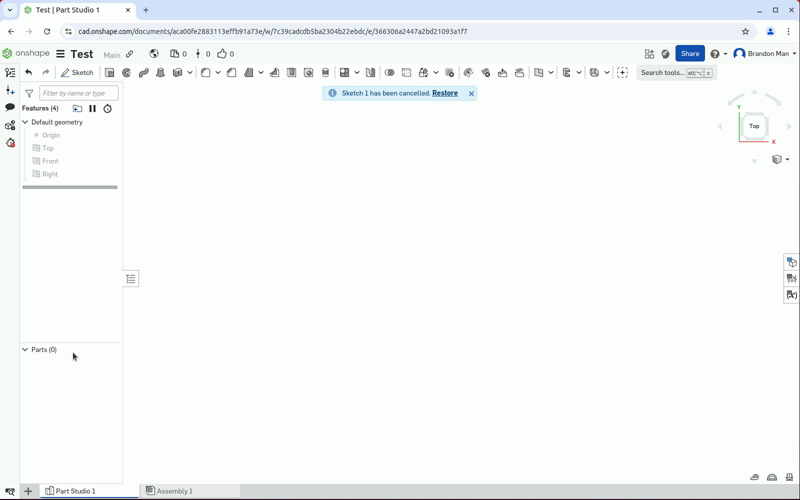
key_down(shift)
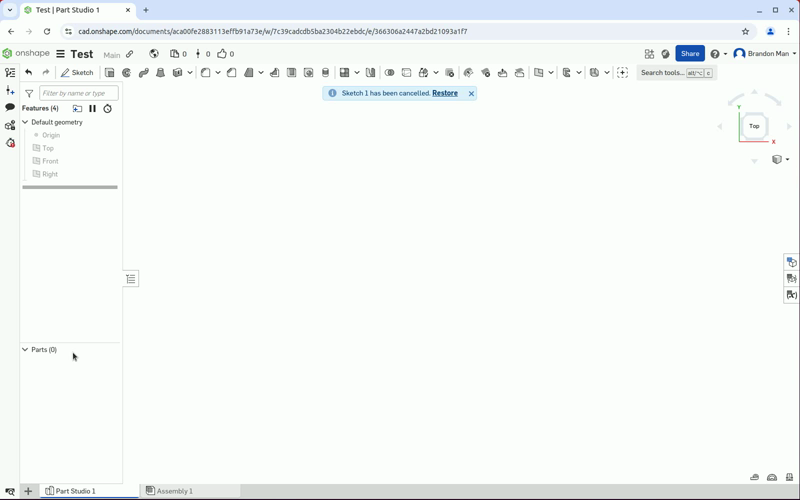
key(up)
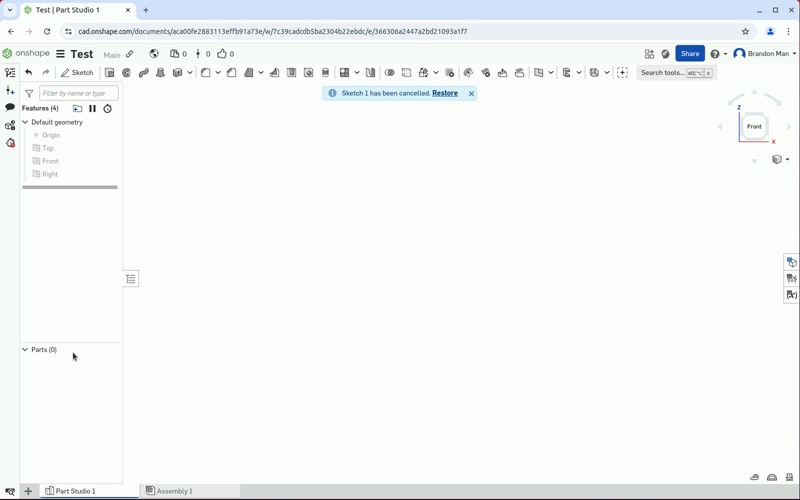
key_up(shift)
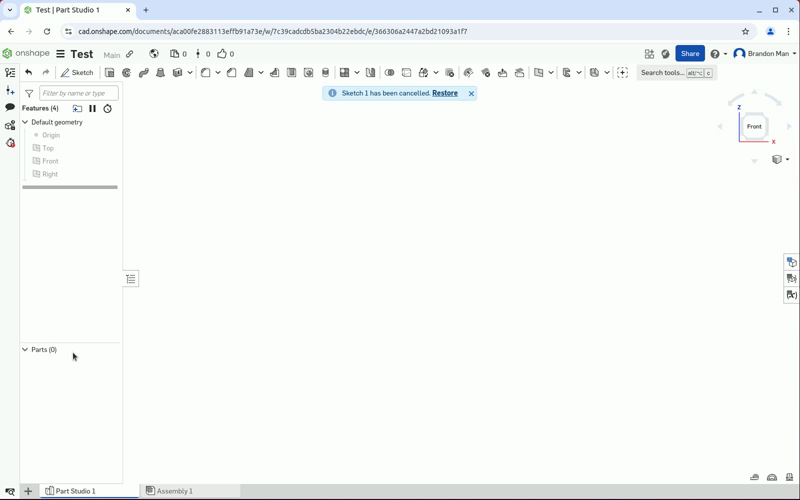
mouse_move(73, 352)
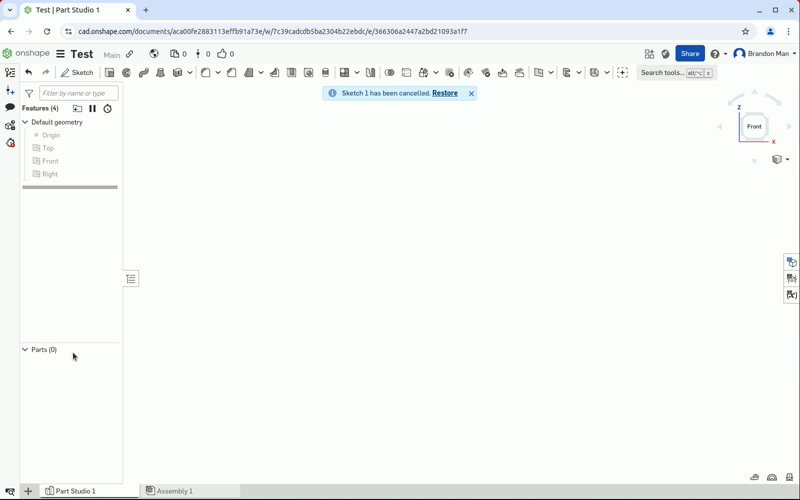
key(shift+y)
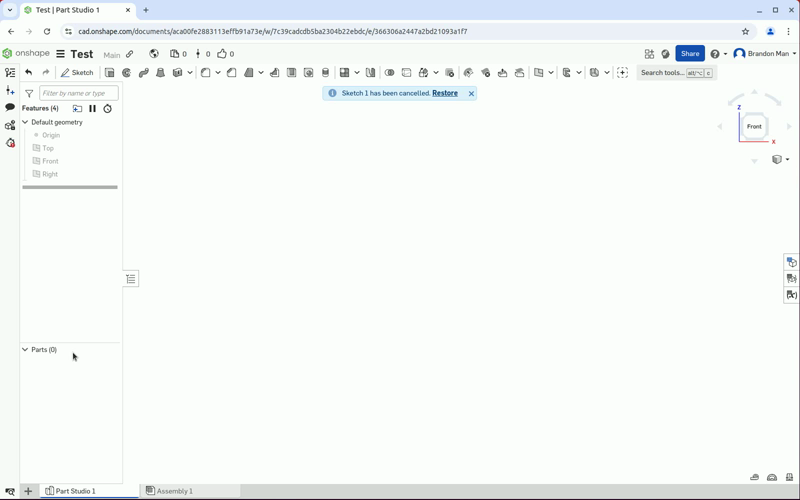
key(shift+s)
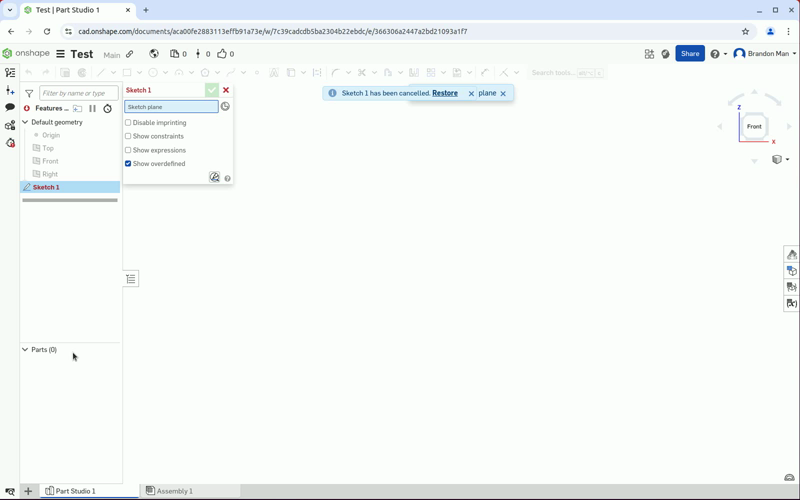
mouse_move(73, 163)
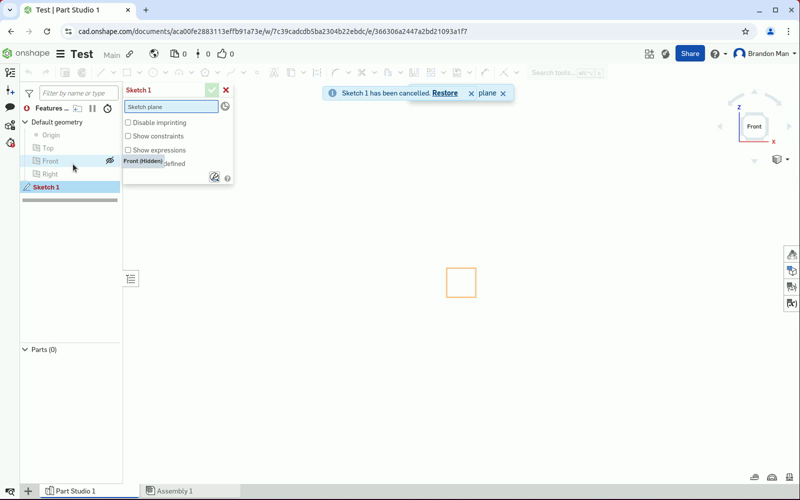
click(73, 163)
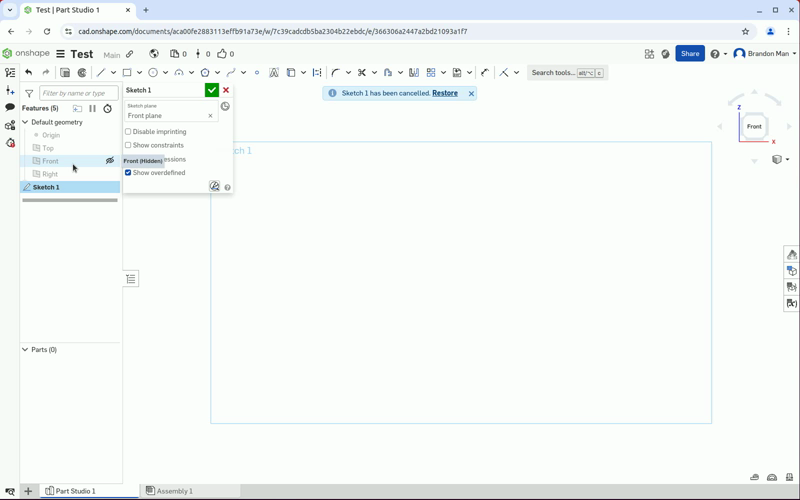
mouse_move(73, 352)
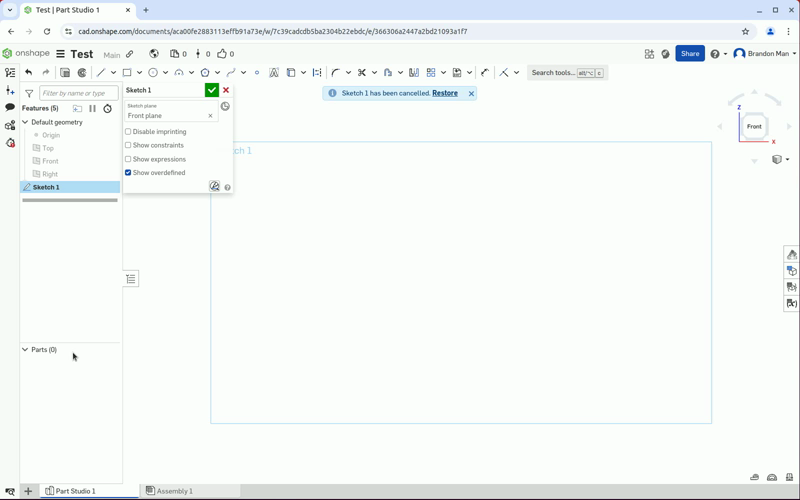
key(y)
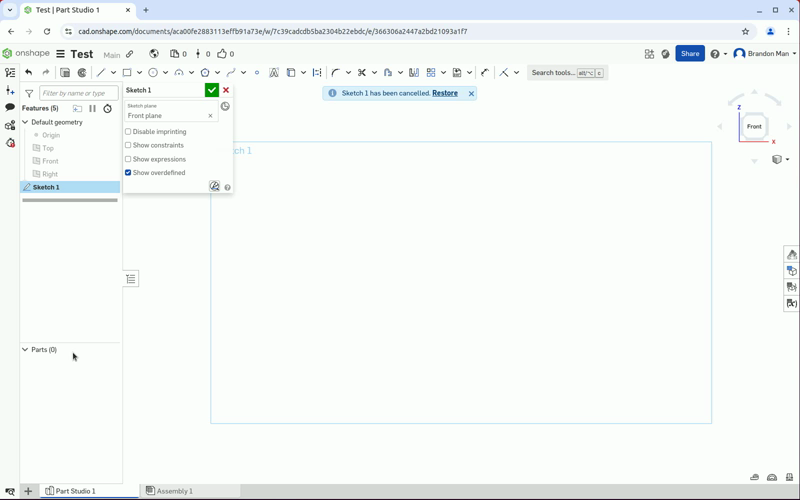
key(c)
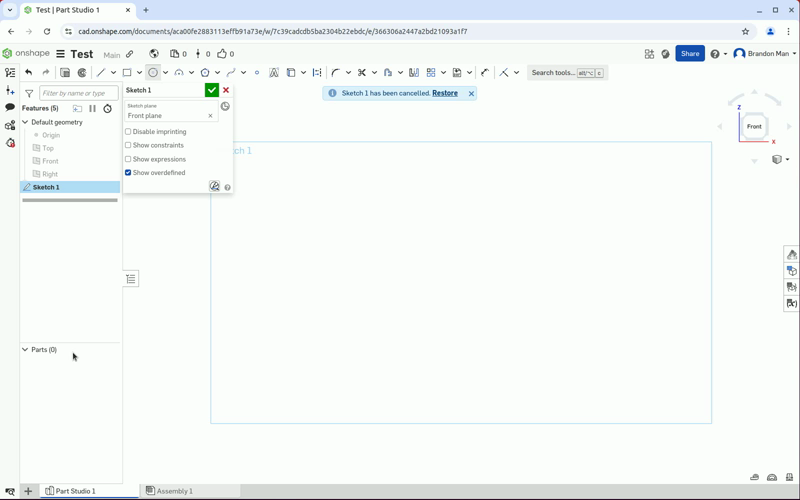
key_down(shift)
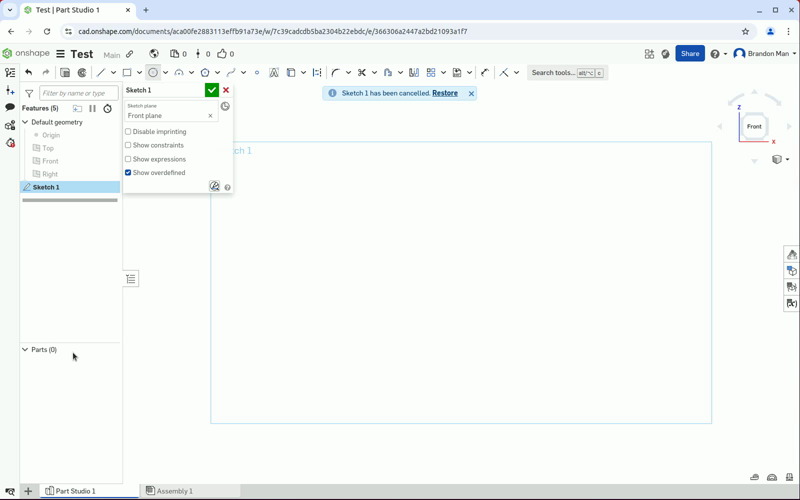
mouse_move(460, 282)
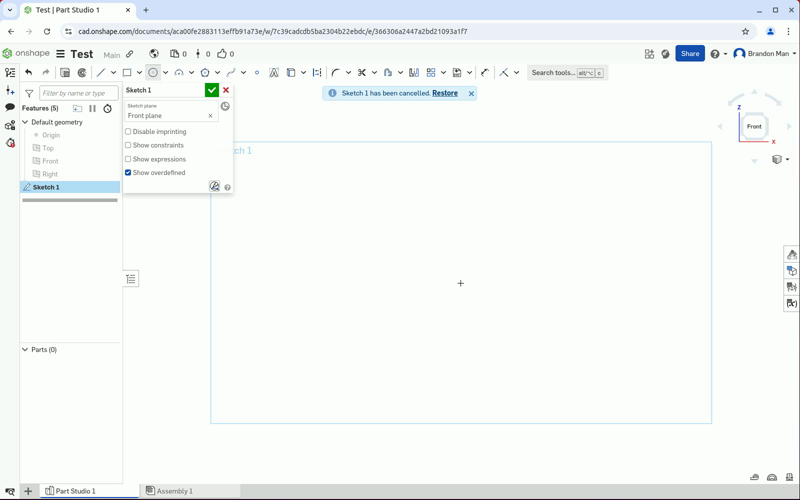
click(460, 282)
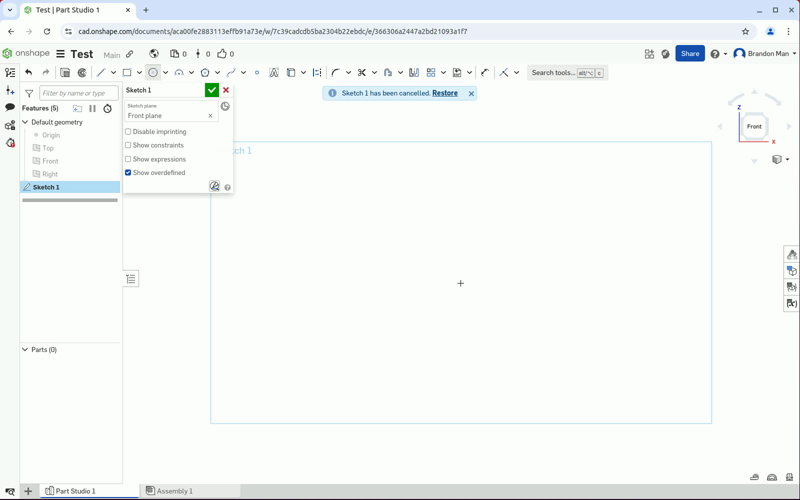
key_up(shift)
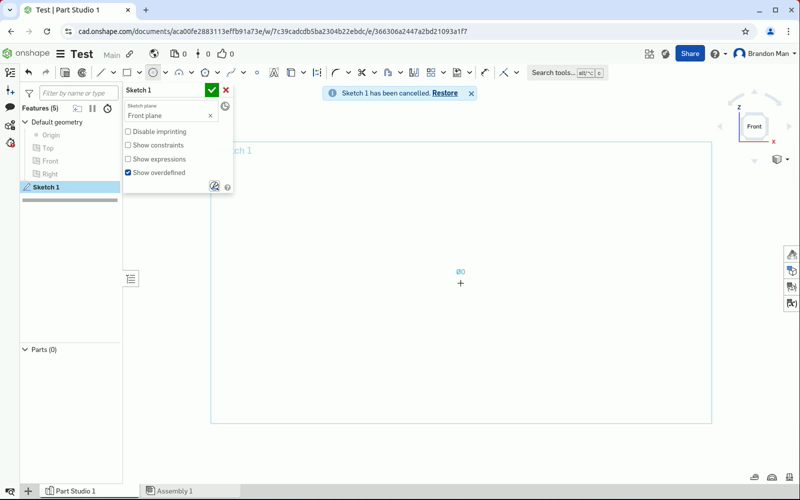
mouse_move(495, 282)
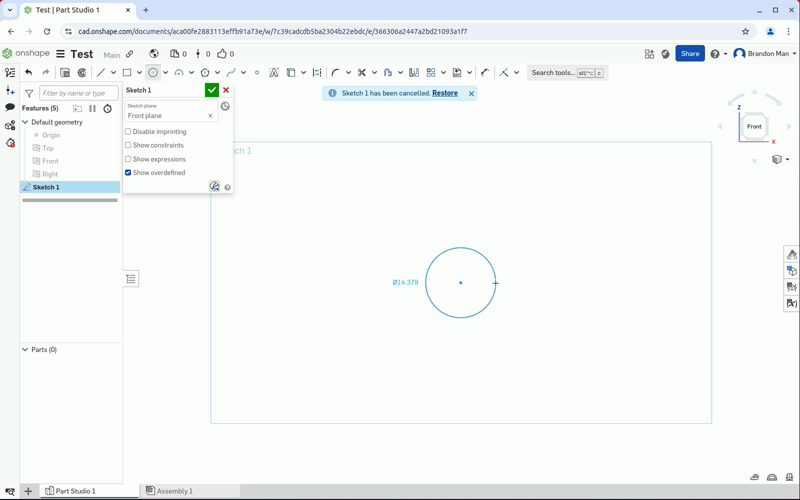
click(495, 282)
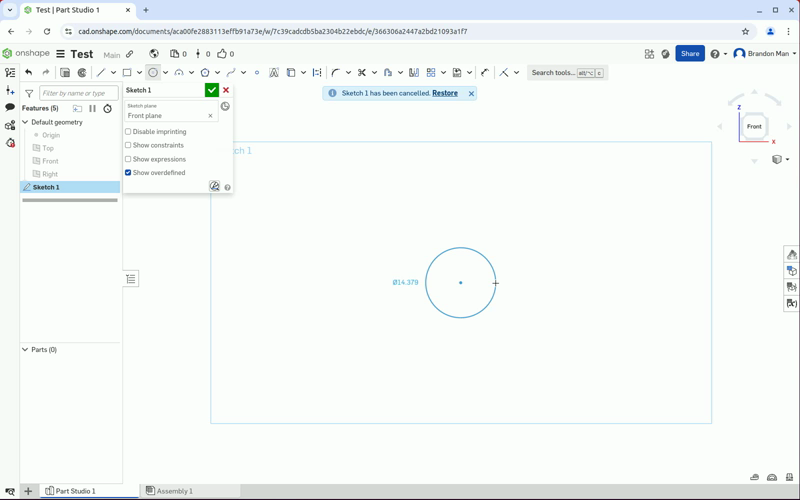
key(esc)
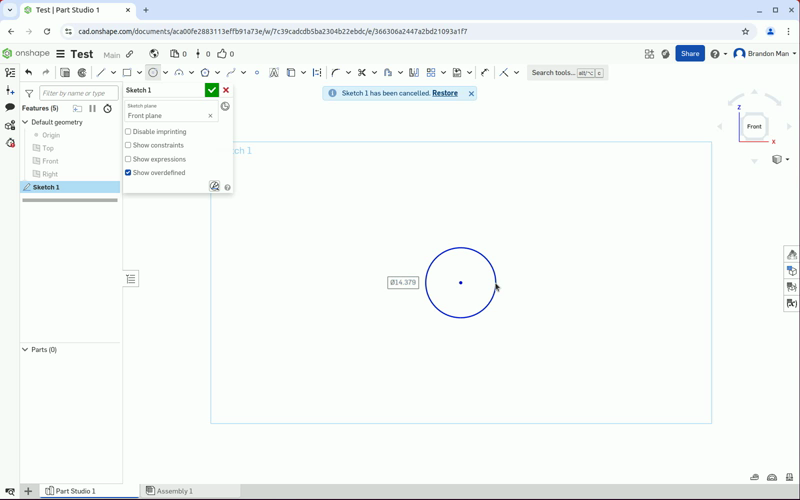
mouse_move(453, 307)
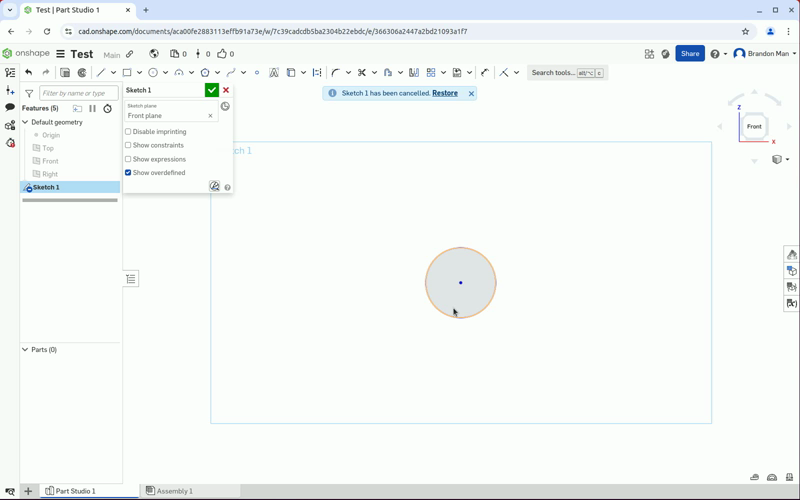
click(453, 307)
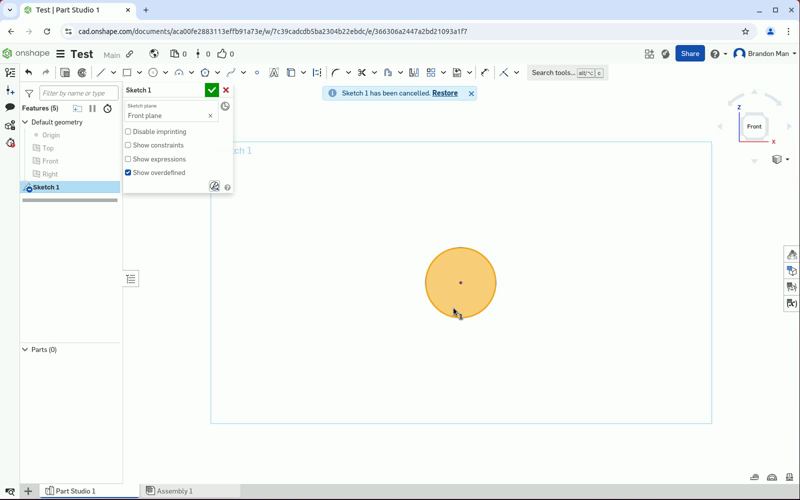
mouse_move(73, 352)
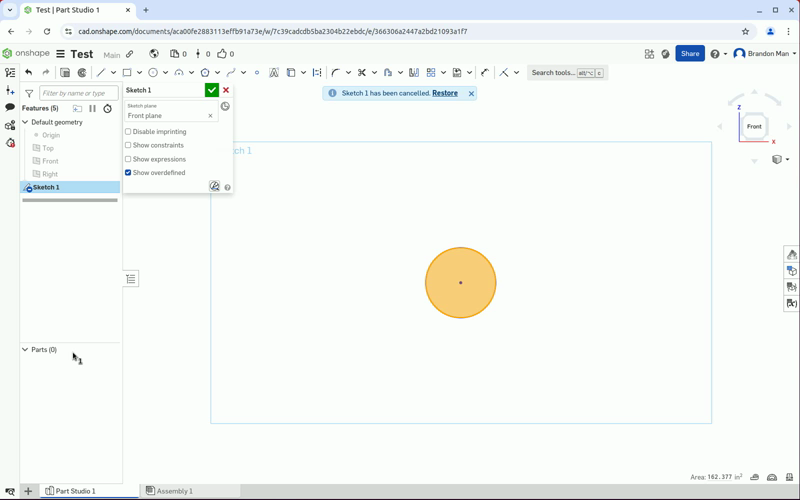
key(shift+y)
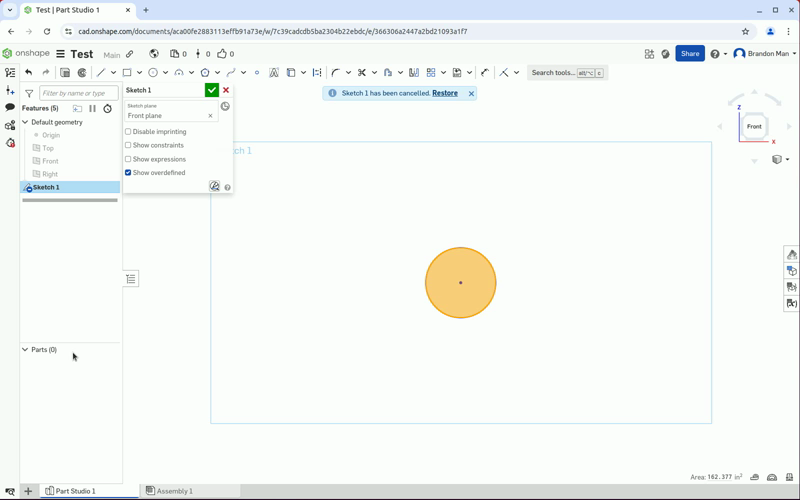
key(shift+e)
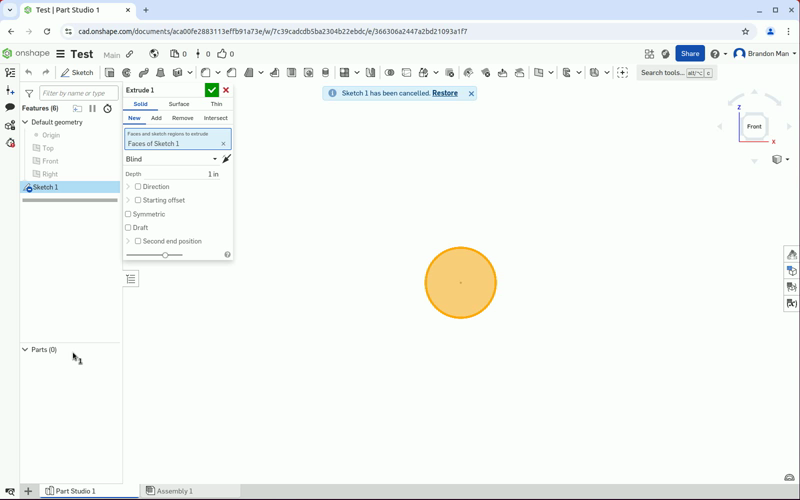
mouse_move(143, 106)
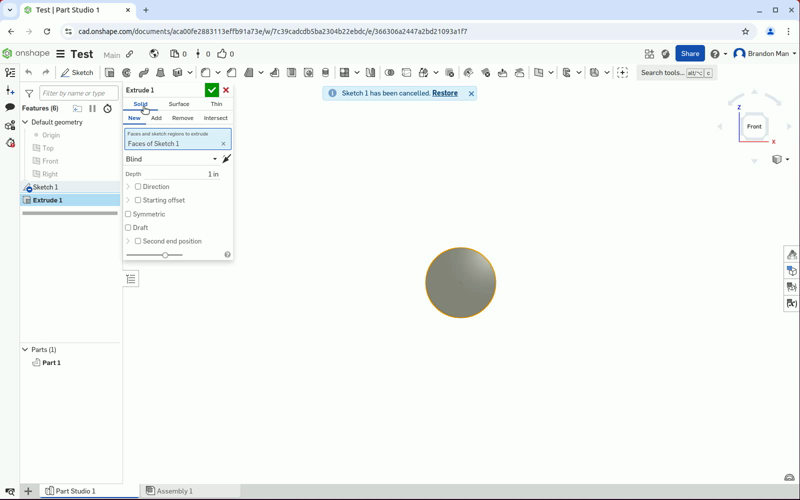
click(143, 106)
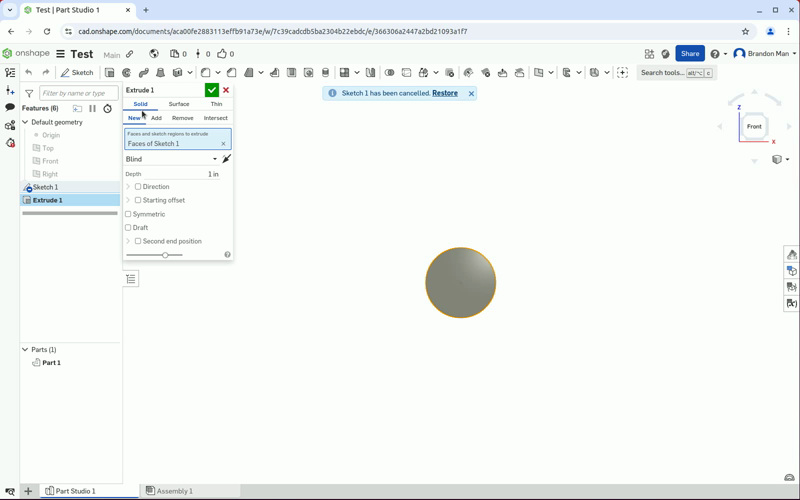
mouse_move(137, 120)
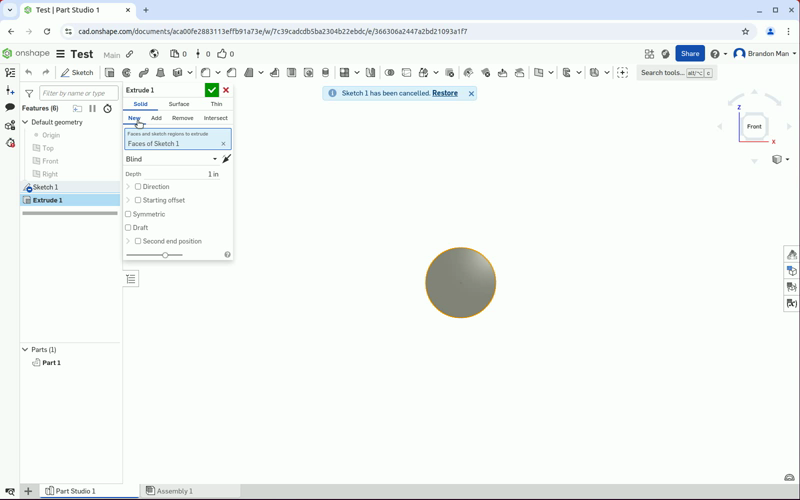
click(137, 120)
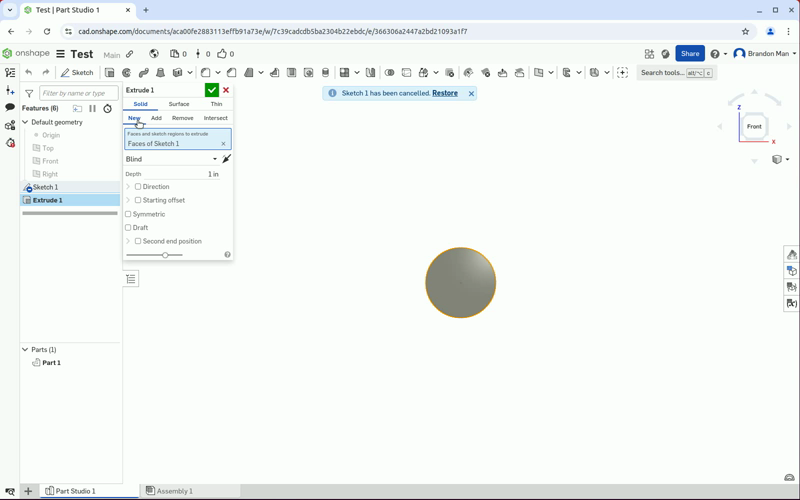
key(tab, 4)
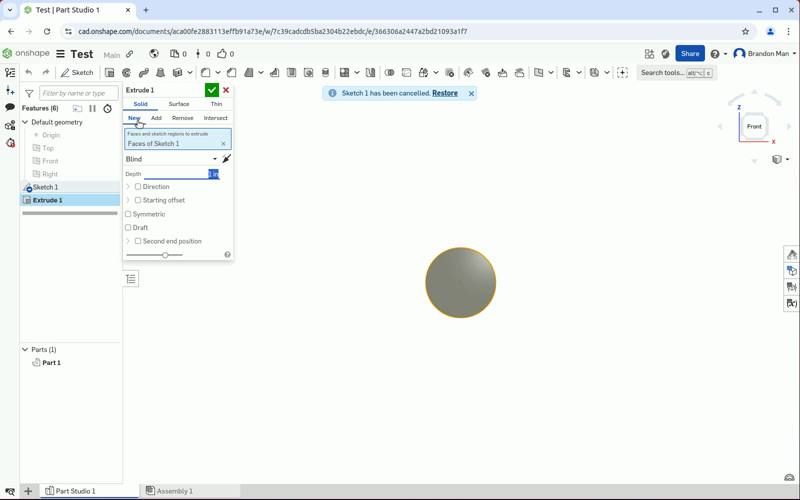
text(2.166)
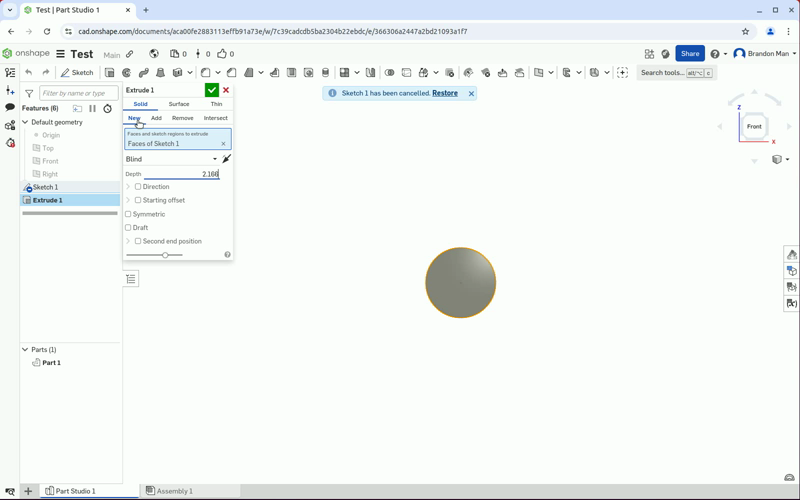
key(enter)
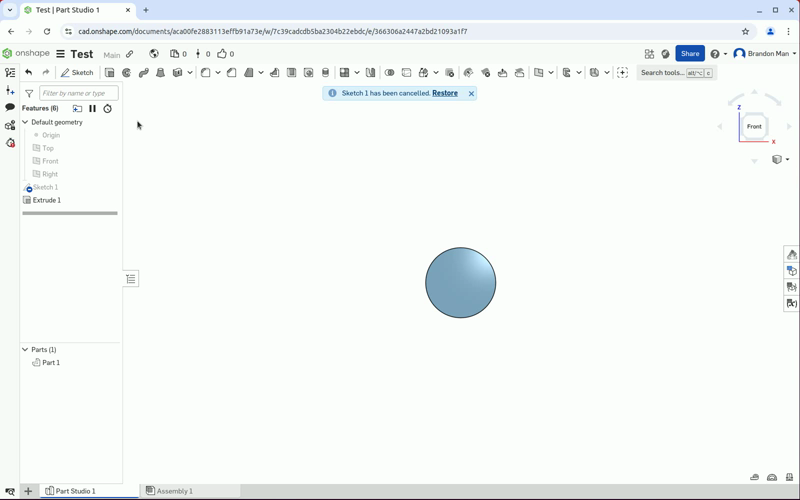
key(shift+h)
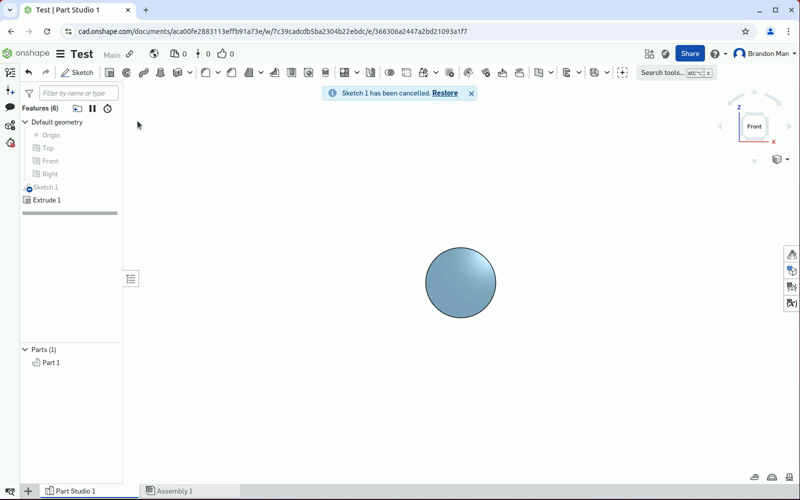
key(shift+h)
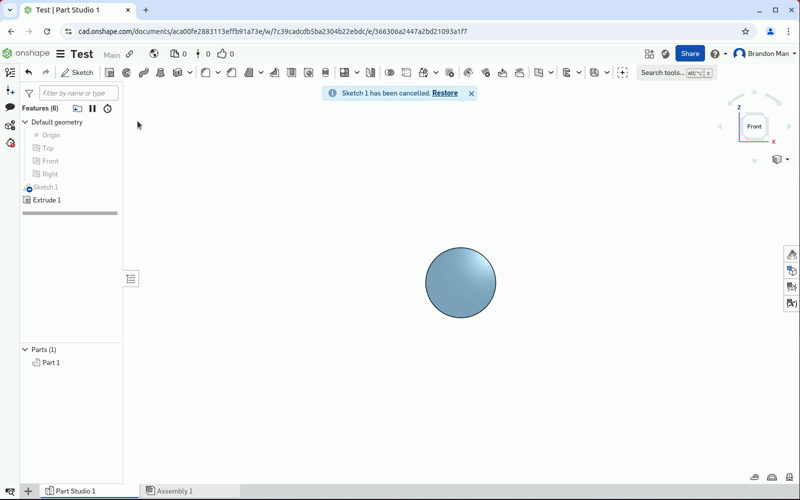
mouse_move(73, 189)
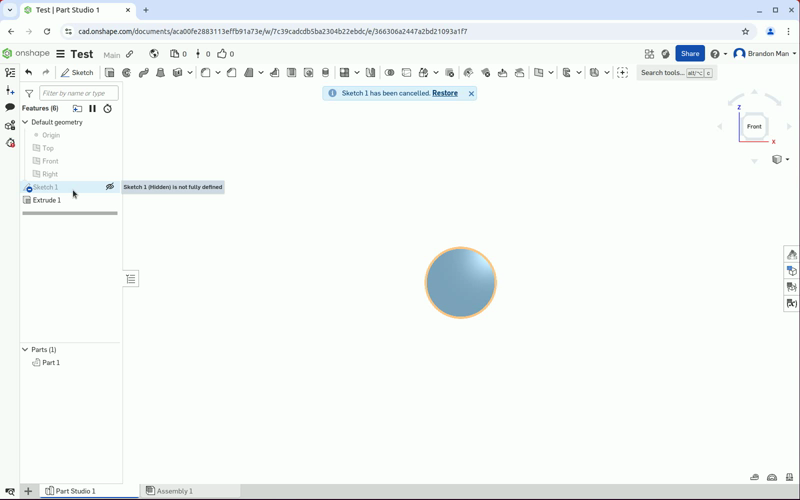
click(73, 189)
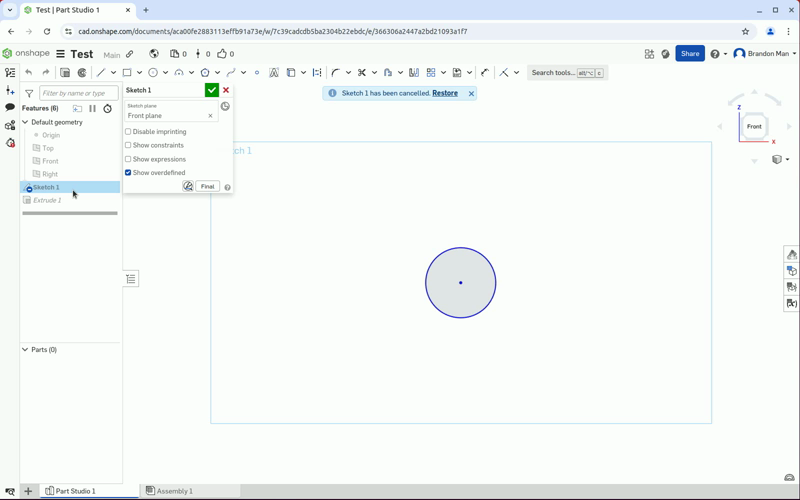
mouse_move(229, 92)
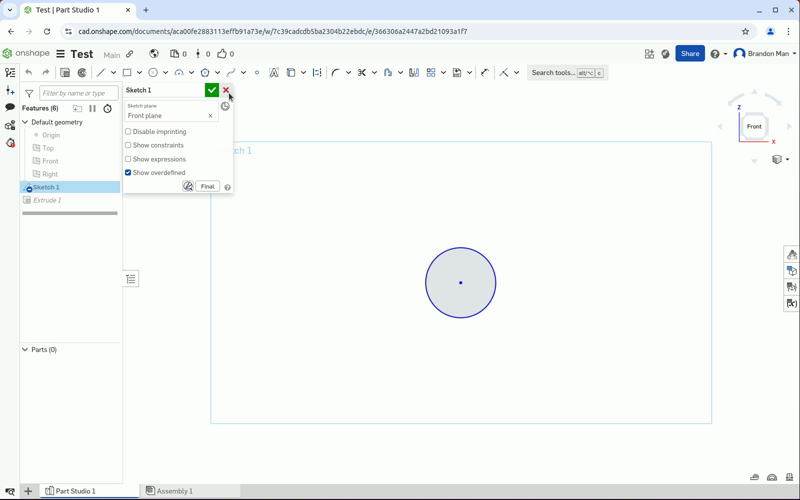
click(229, 92)
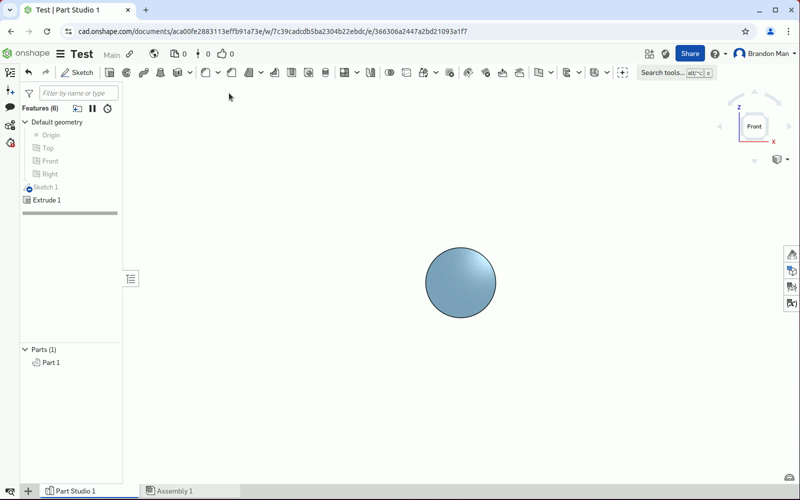
mouse_move(541, 75)
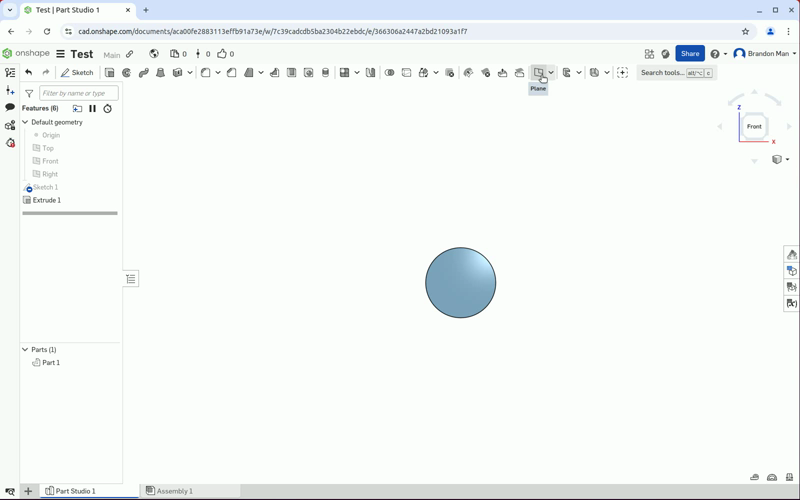
click(541, 75)
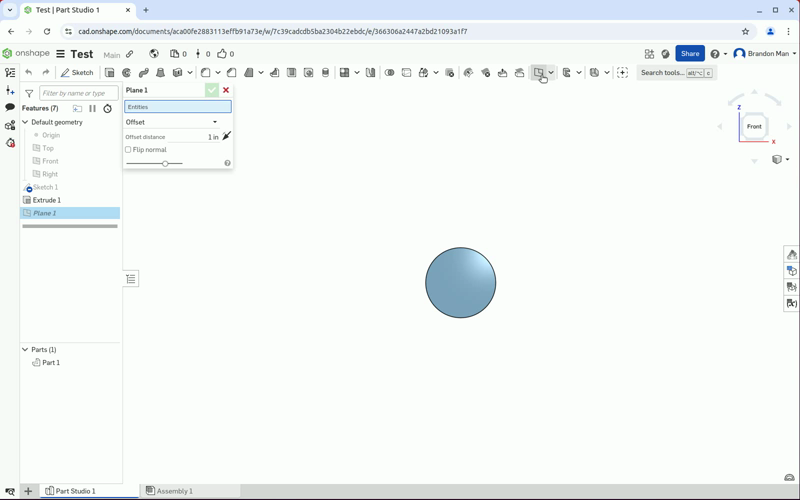
mouse_move(73, 163)
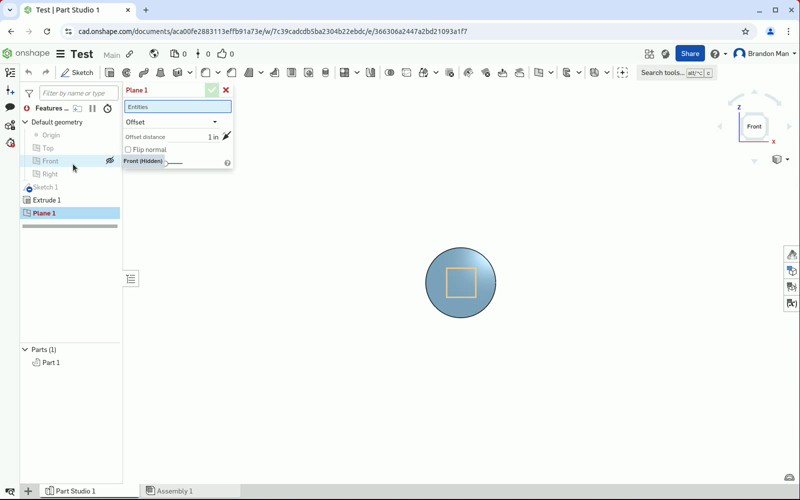
click(73, 163)
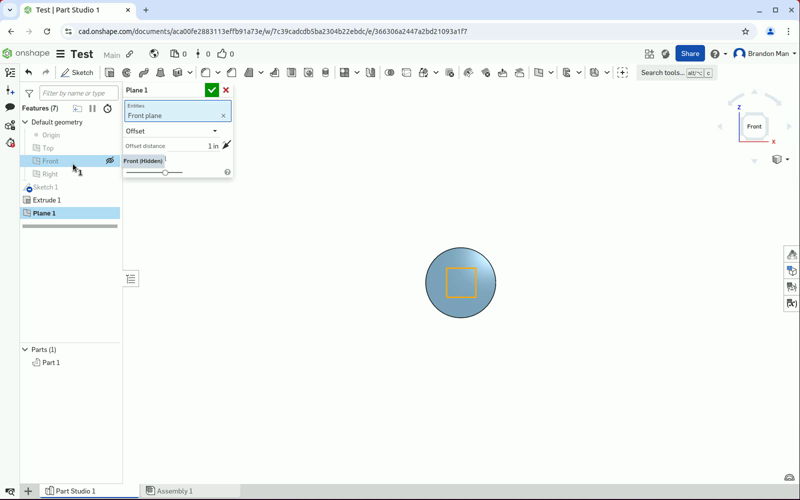
key(tab, 2)
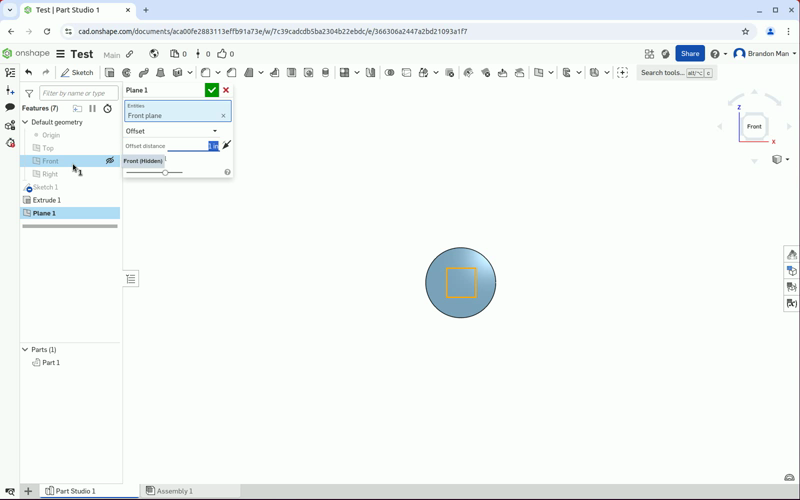
text(2.157)
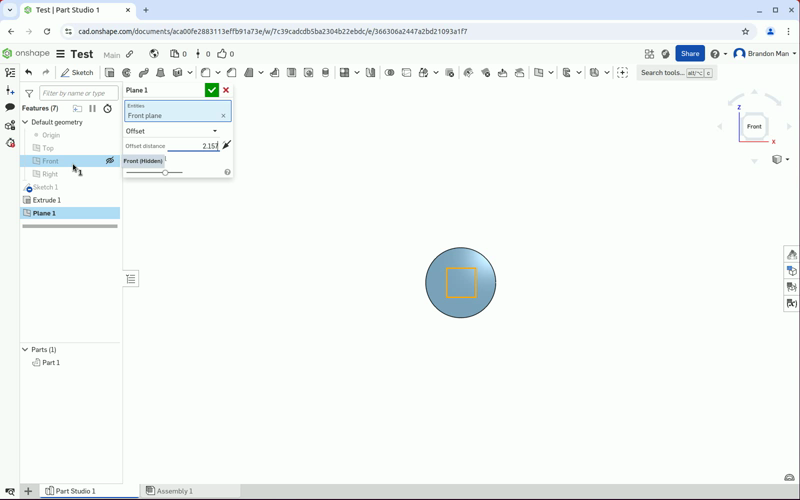
key(enter, 2)
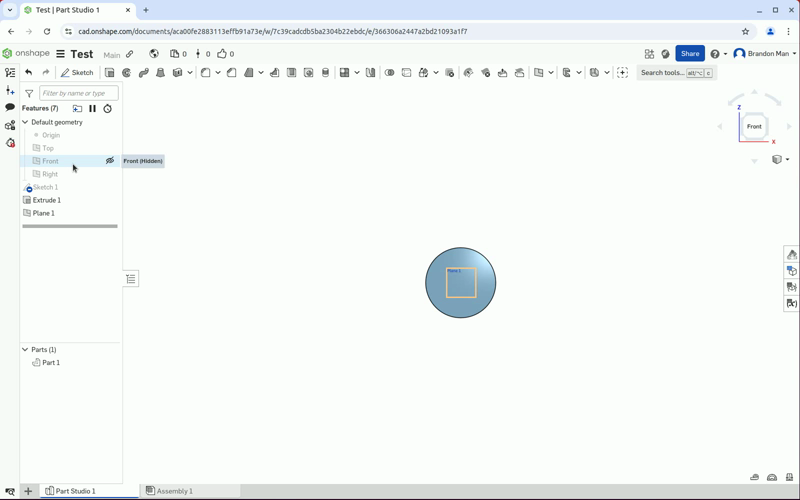
key(shift+s)
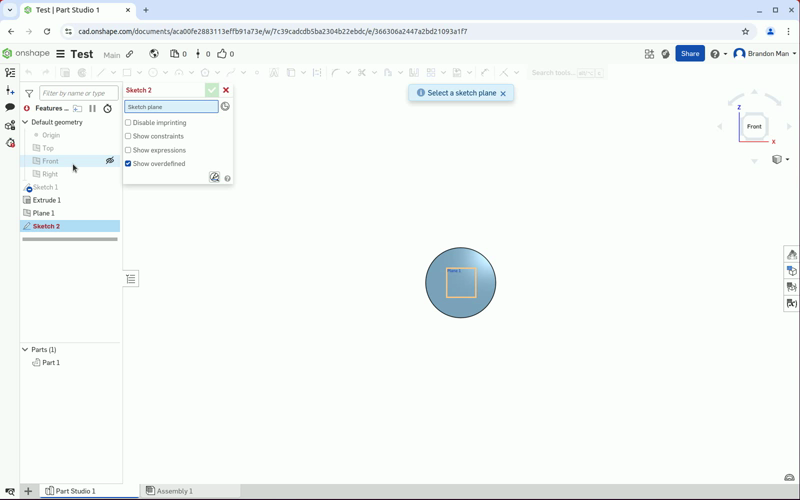
mouse_move(73, 215)
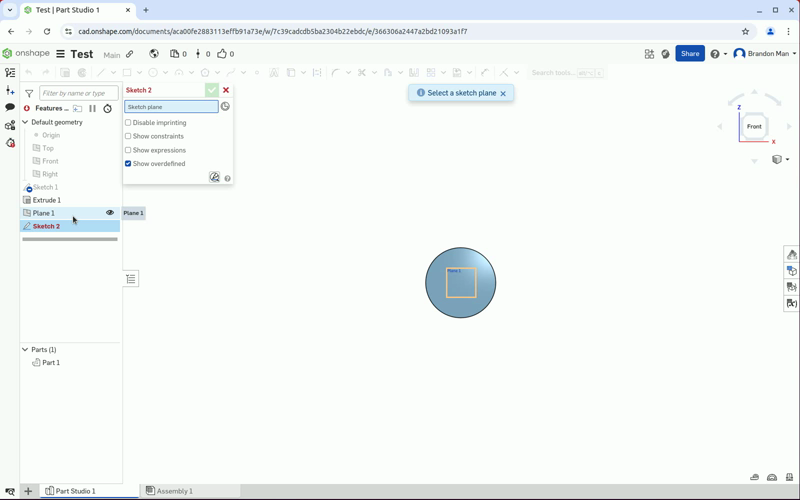
click(73, 215)
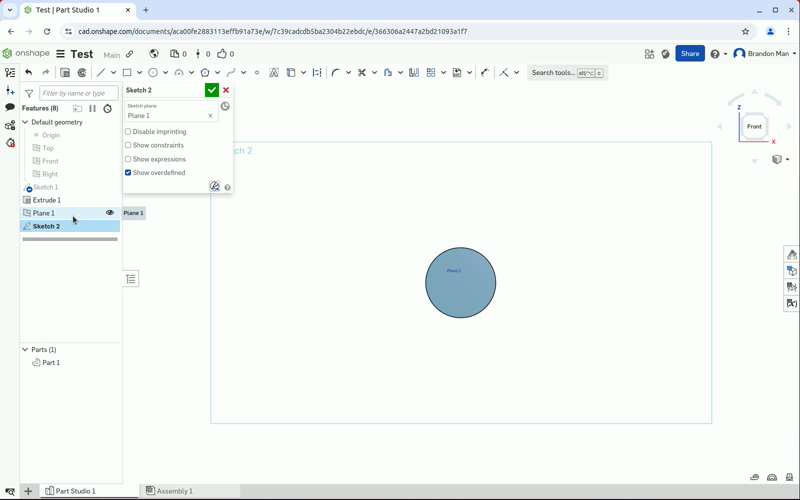
mouse_move(73, 352)
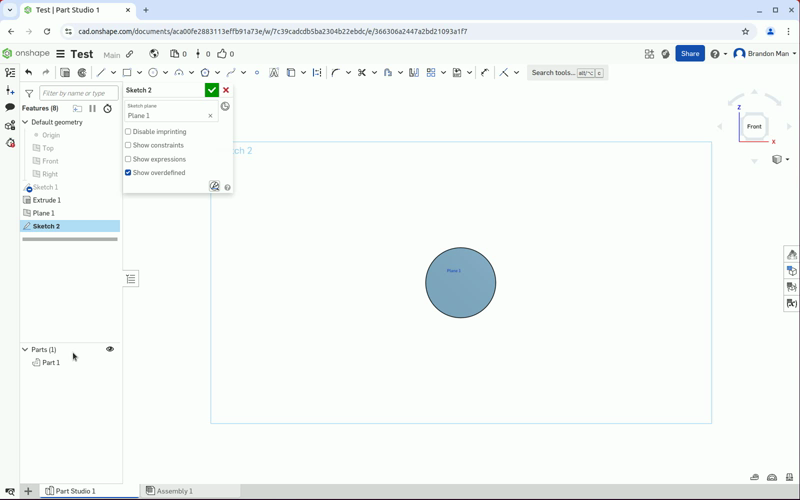
key(y)
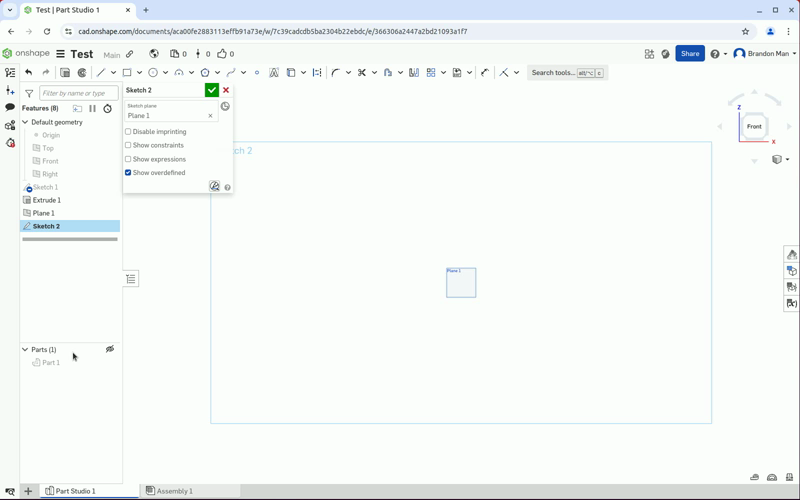
key(c)
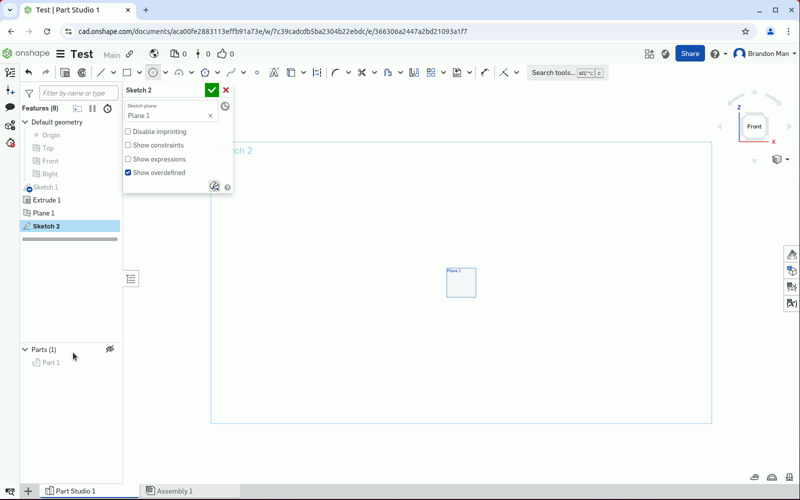
key_down(shift)
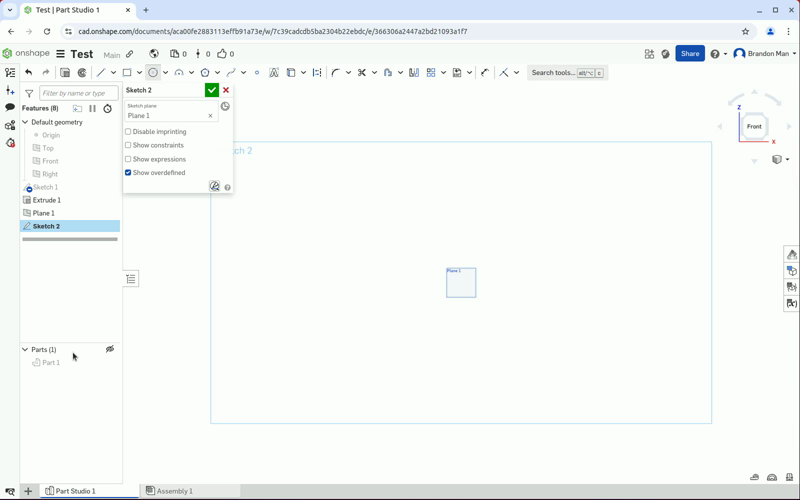
mouse_move(461, 282)
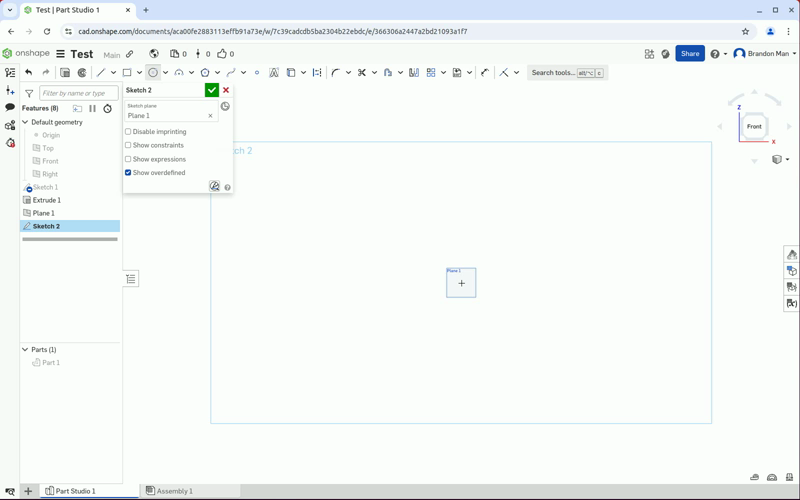
click(461, 282)
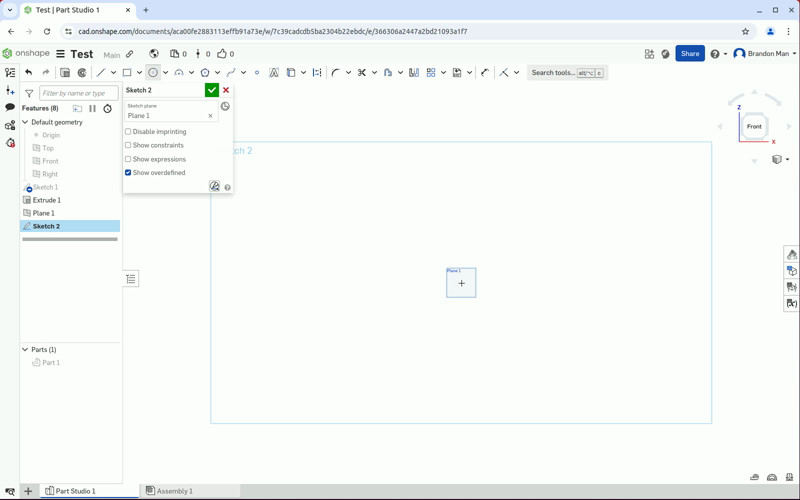
key_up(shift)
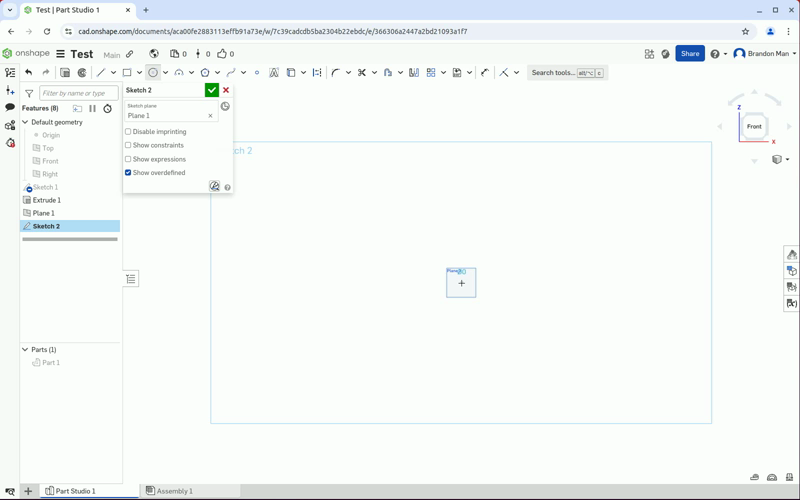
mouse_move(491, 282)
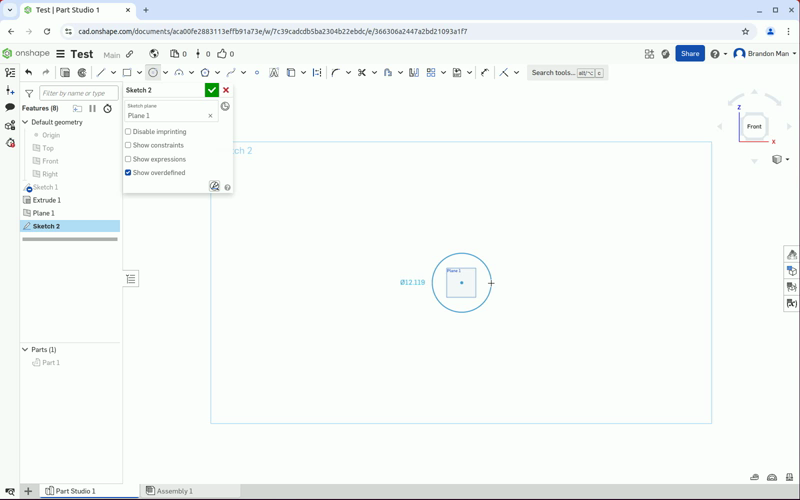
click(491, 282)
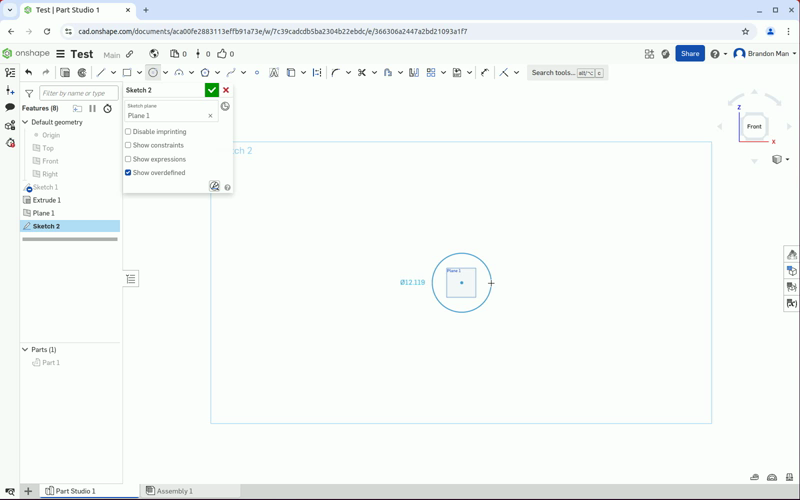
key(esc)
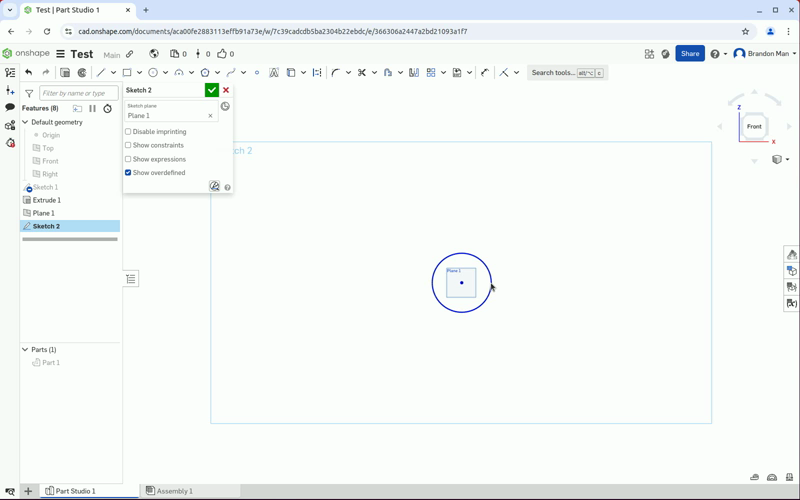
mouse_move(450, 275)
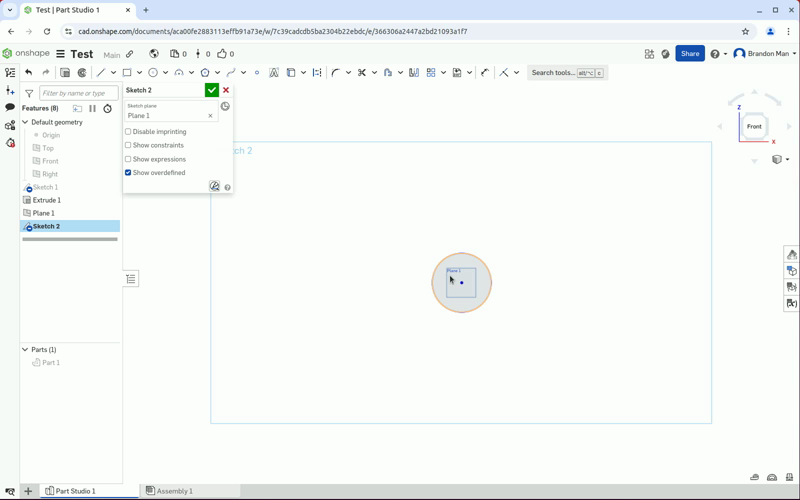
click(450, 275)
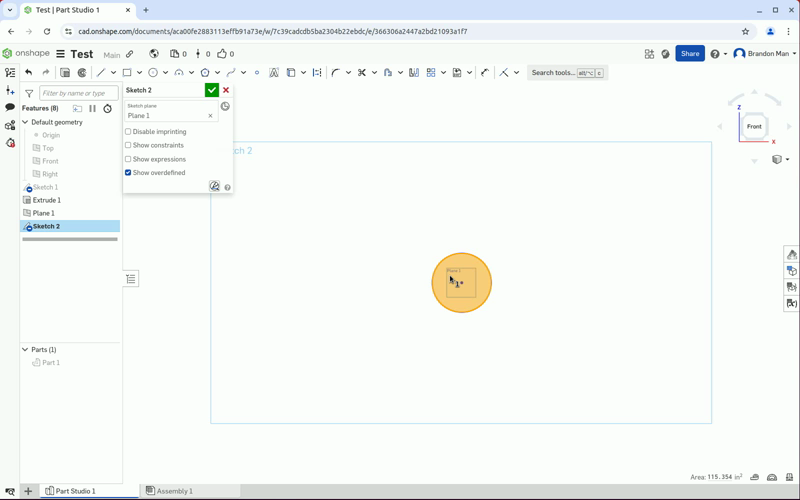
mouse_move(73, 352)
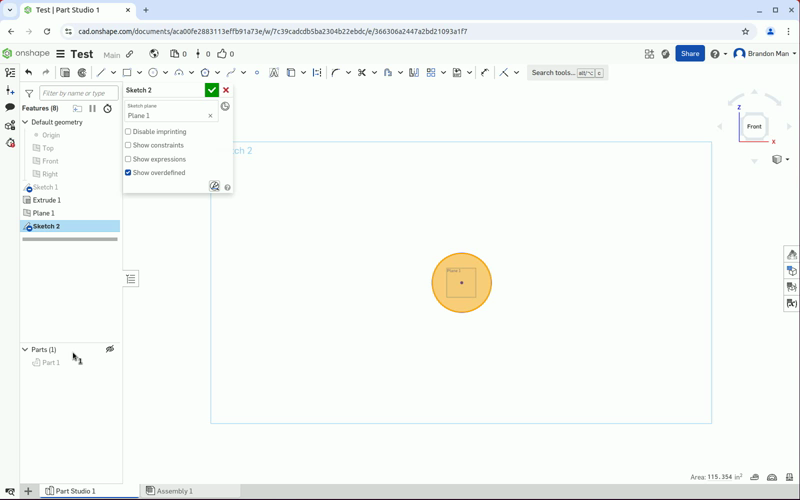
key(shift+y)
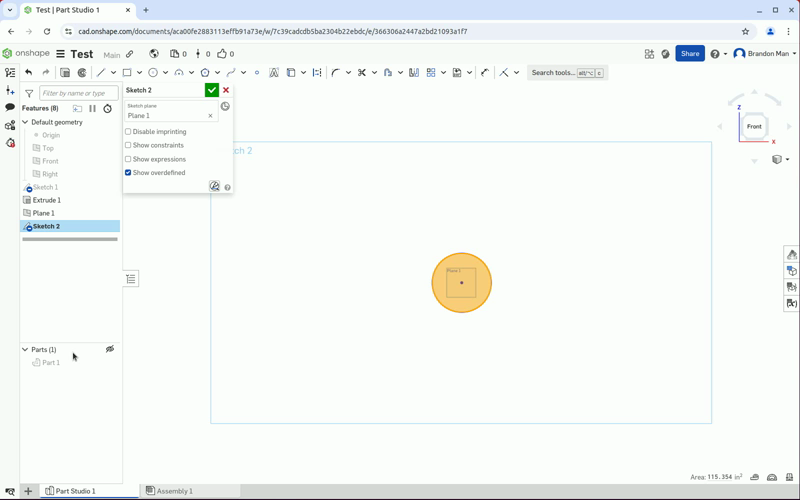
key(shift+e)
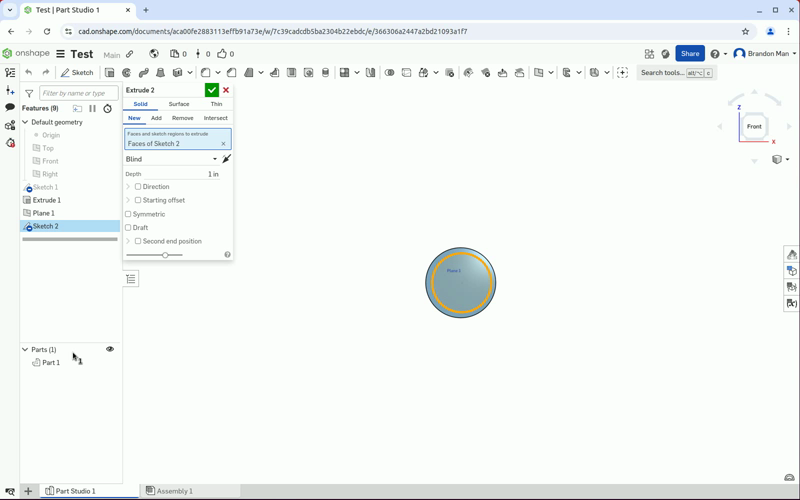
mouse_move(143, 106)
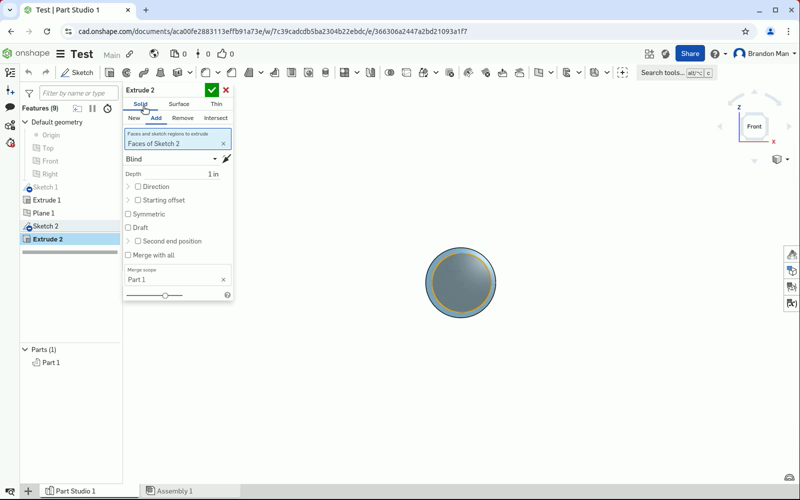
click(143, 106)
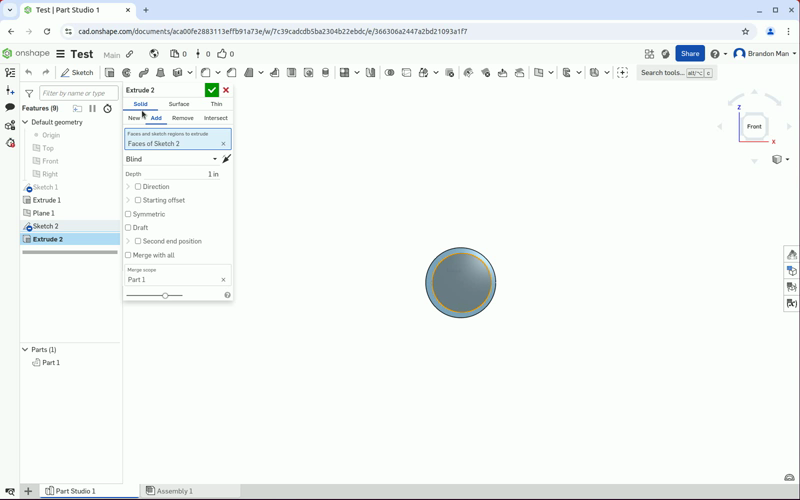
mouse_move(137, 120)
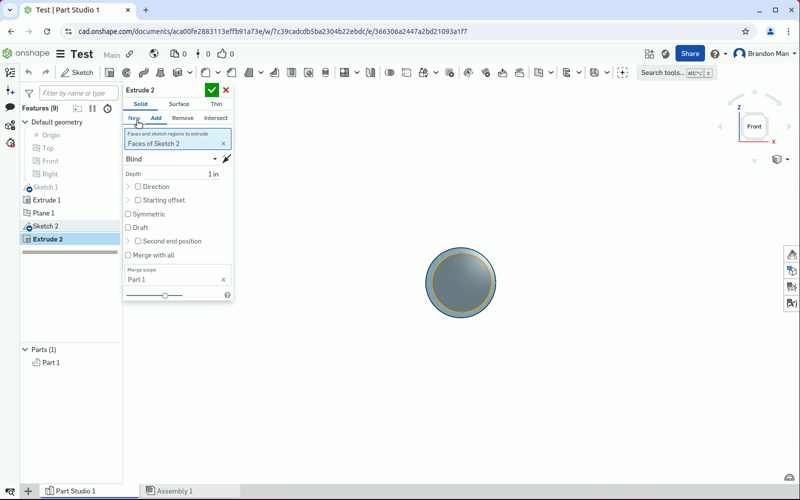
click(137, 120)
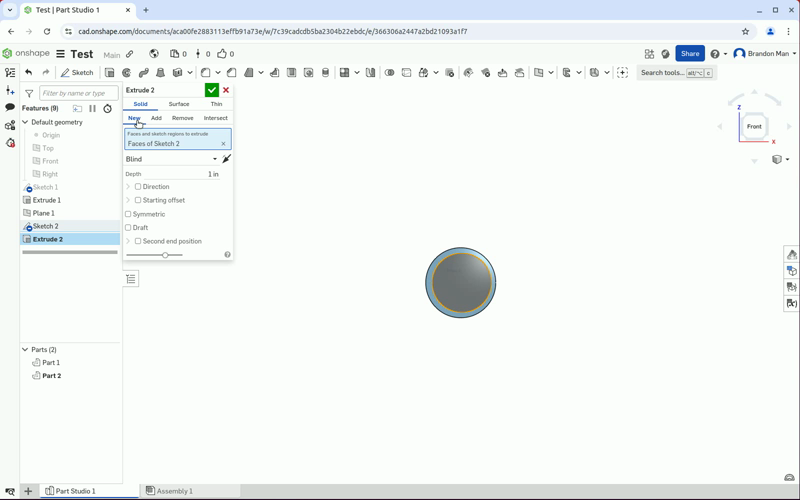
key(tab, 4)
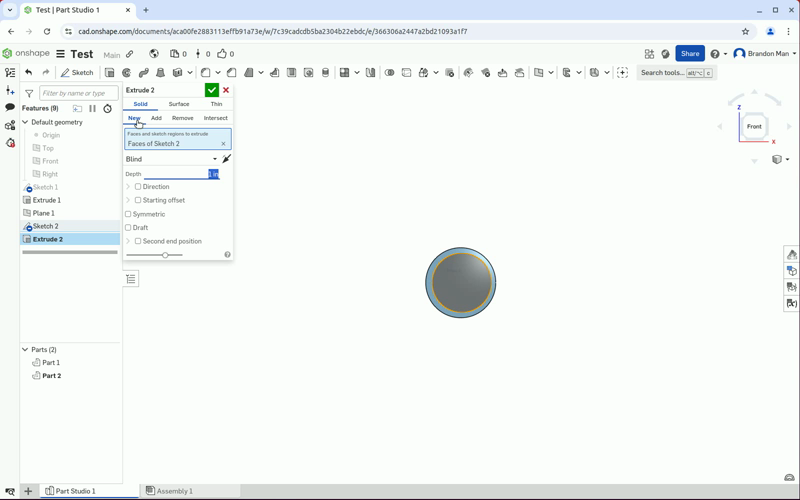
text(6.258)
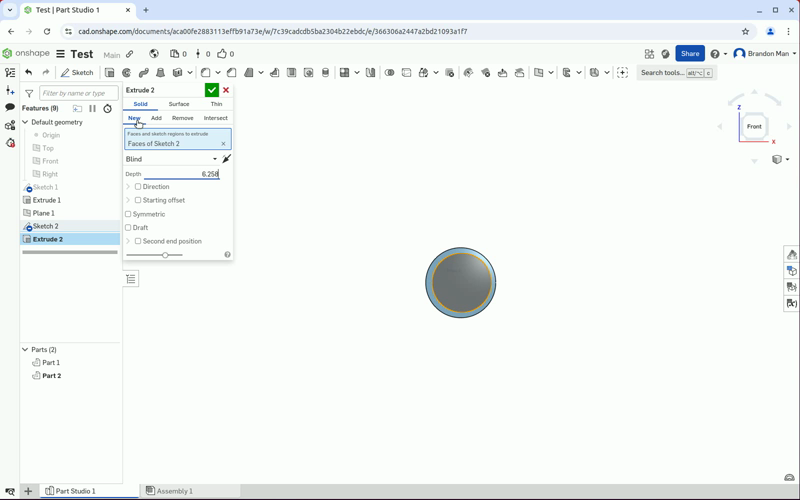
key(enter)
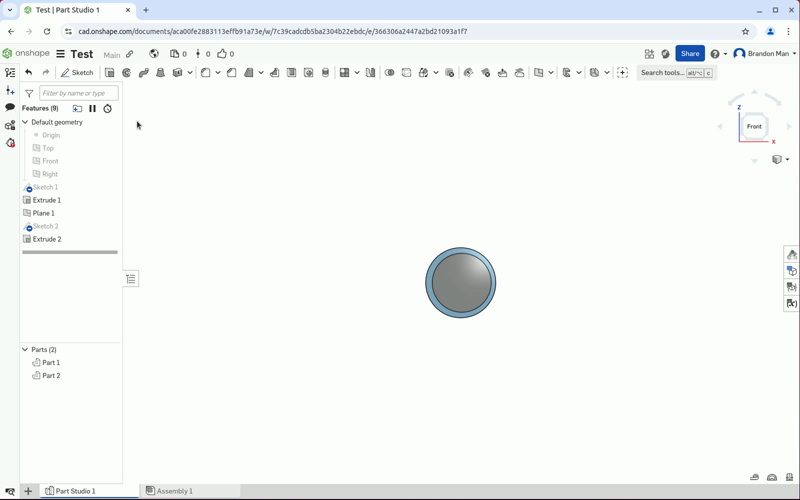
key(shift+h)
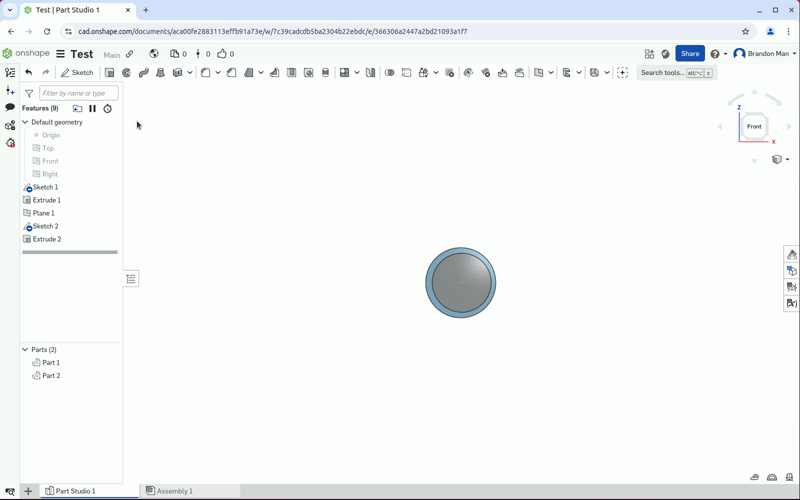
key(shift+h)
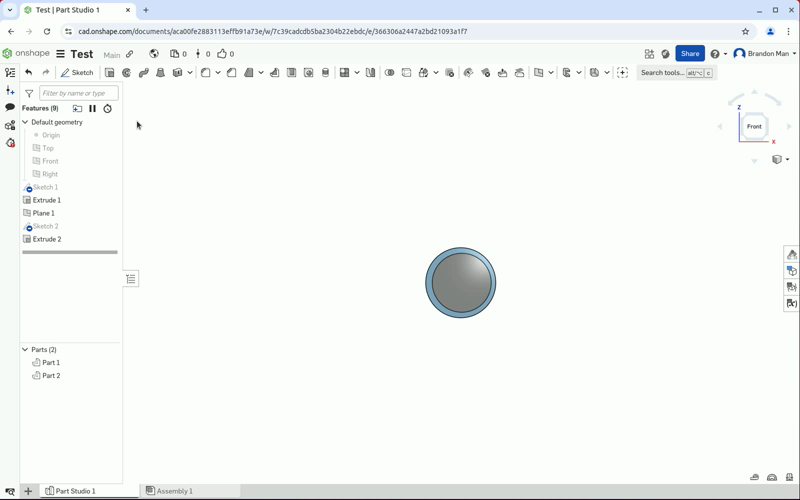
mouse_move(73, 189)
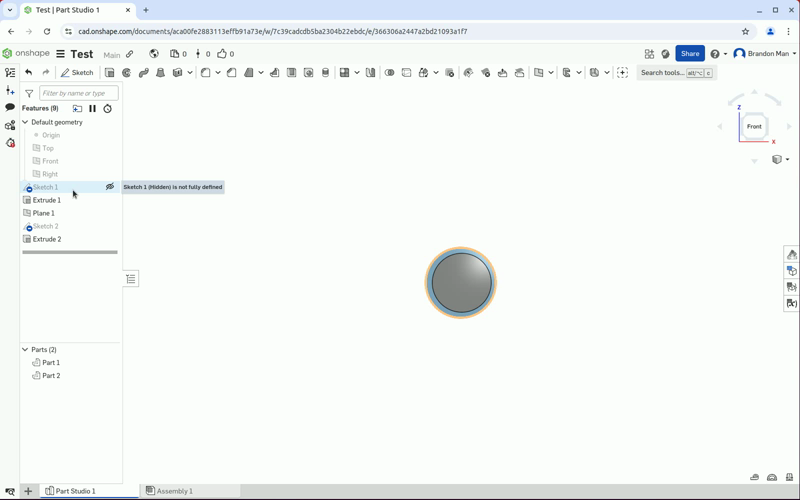
click(73, 189)
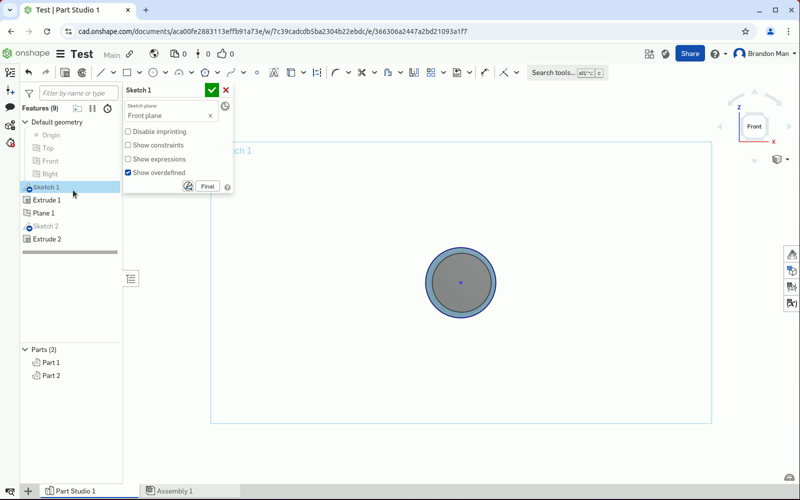
mouse_move(229, 92)
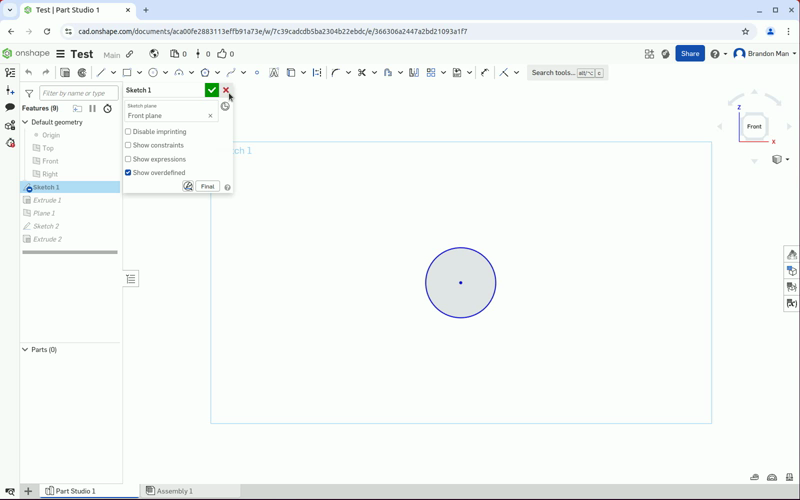
click(229, 92)
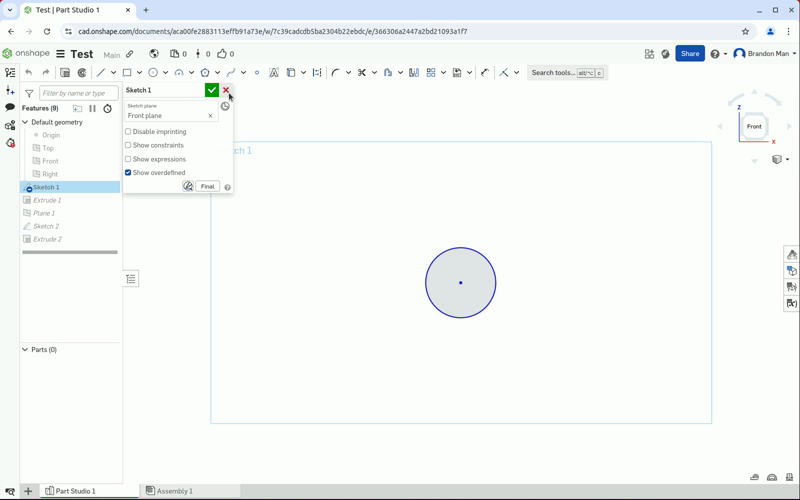
key(shift+s)
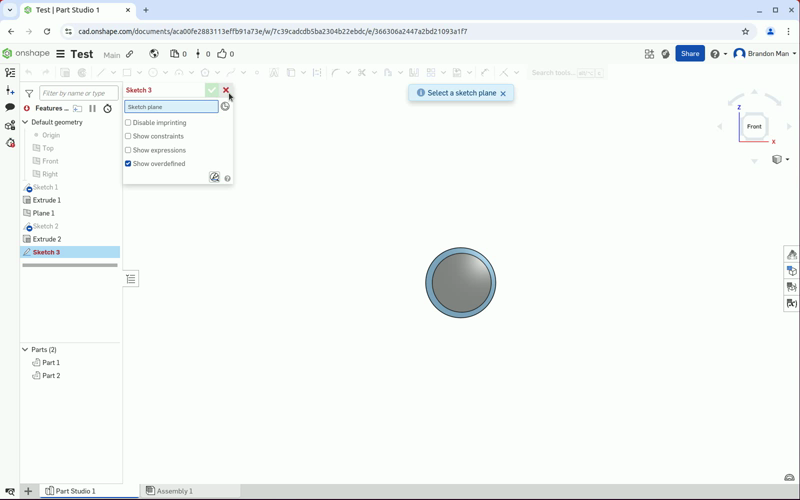
mouse_move(73, 163)
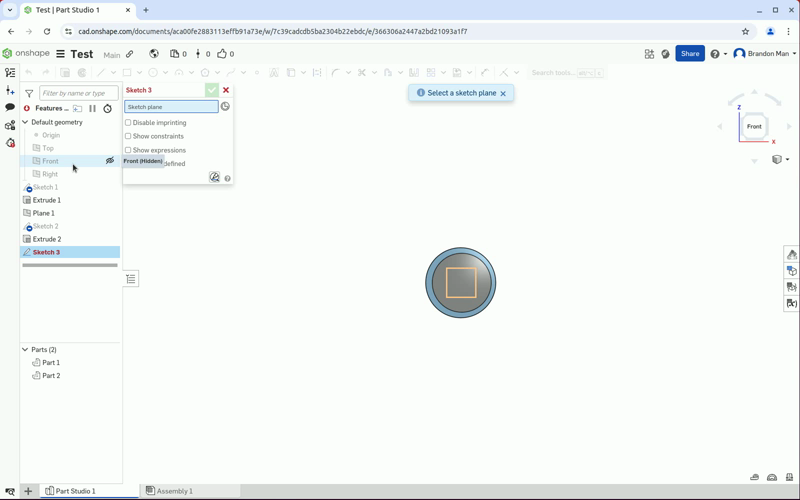
click(73, 163)
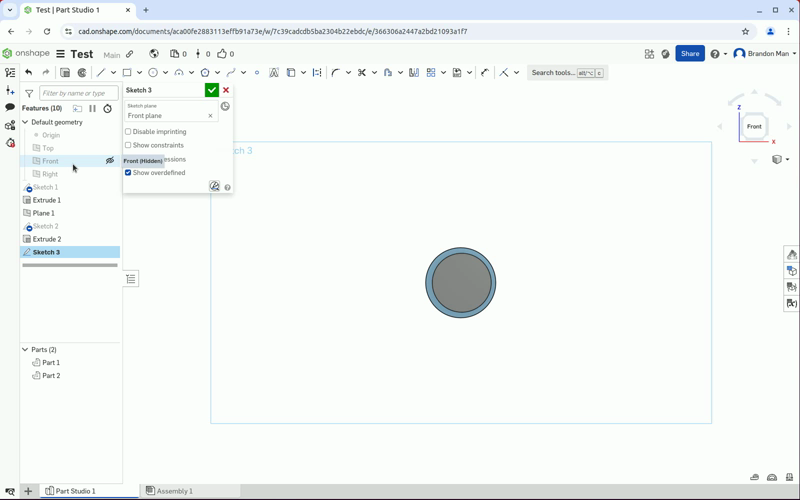
mouse_move(73, 352)
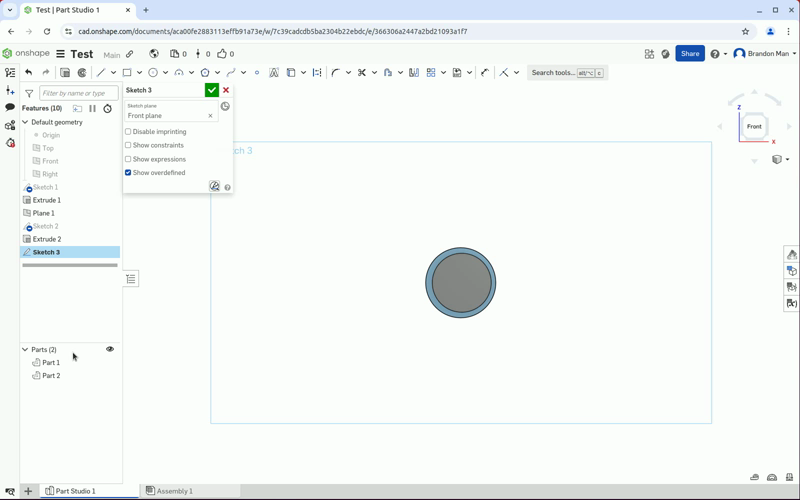
key(y)
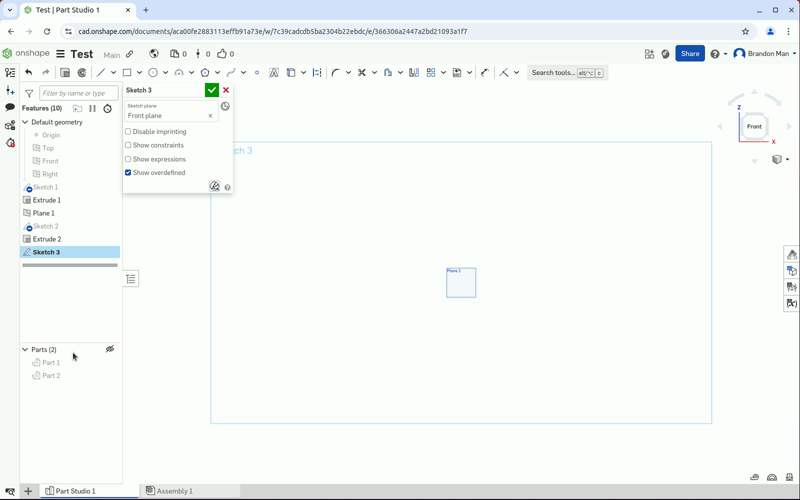
key(c)
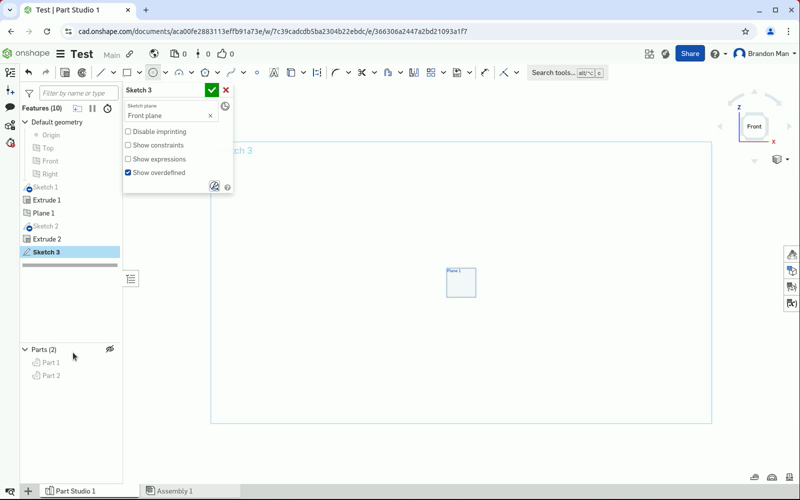
key_down(shift)
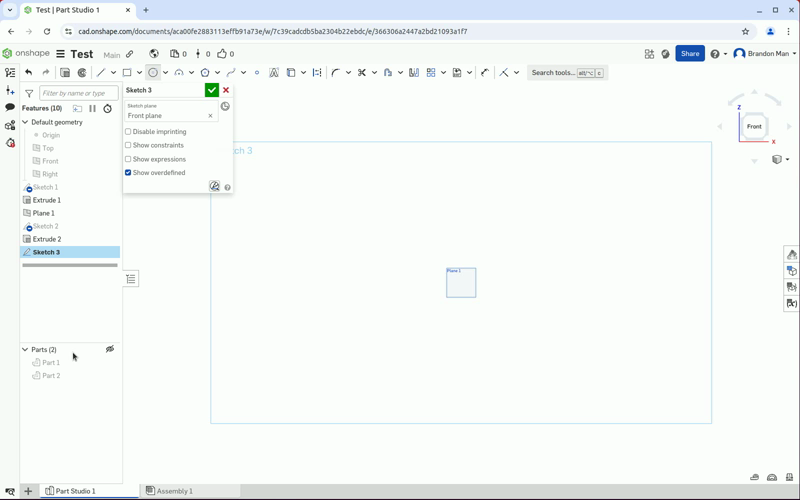
mouse_move(461, 282)
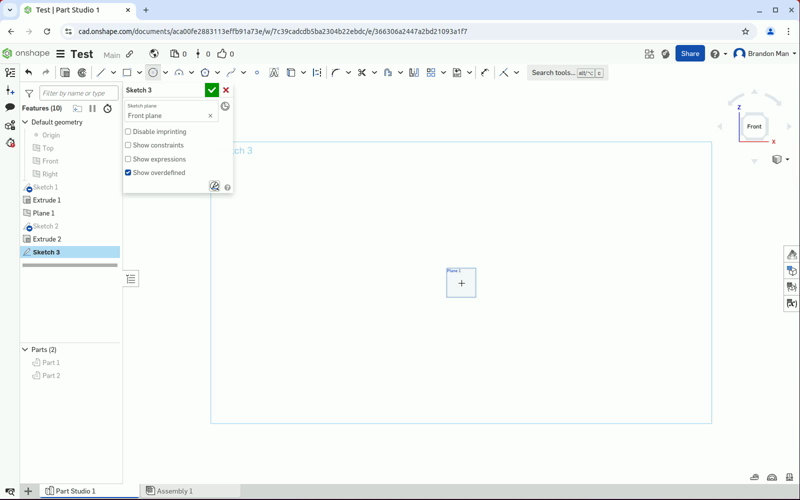
click(461, 282)
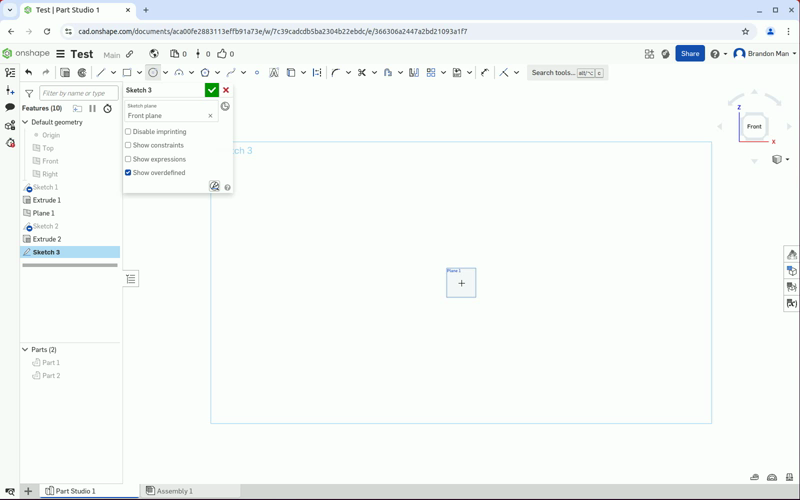
key_up(shift)
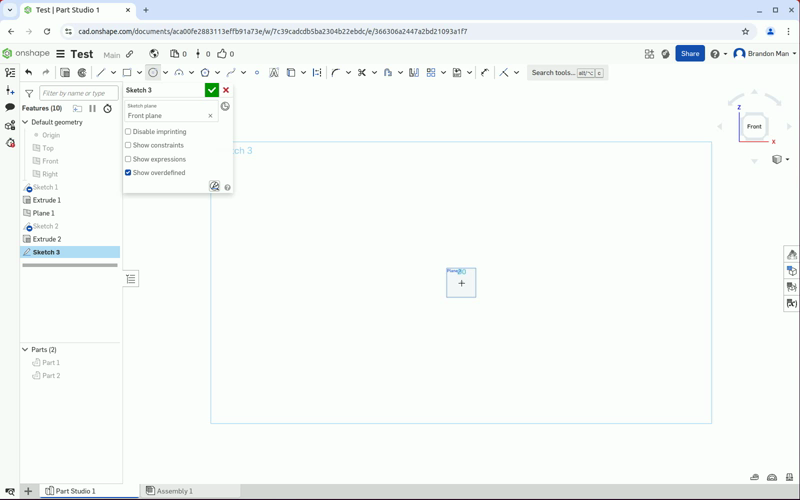
mouse_move(499, 282)
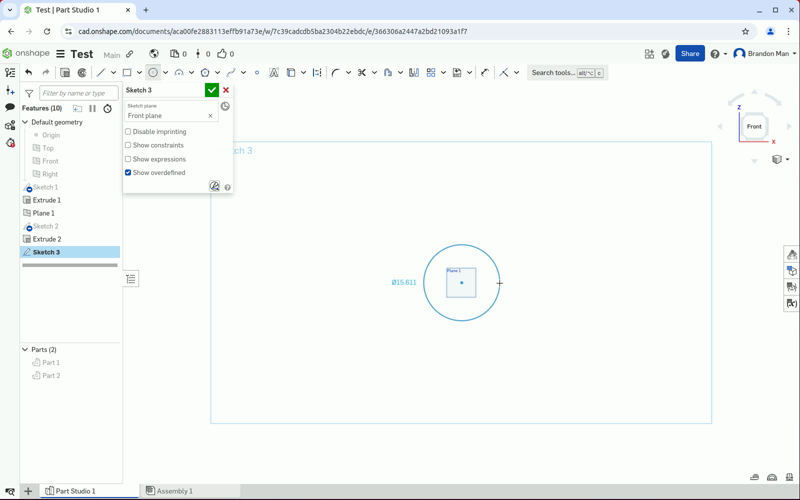
click(499, 282)
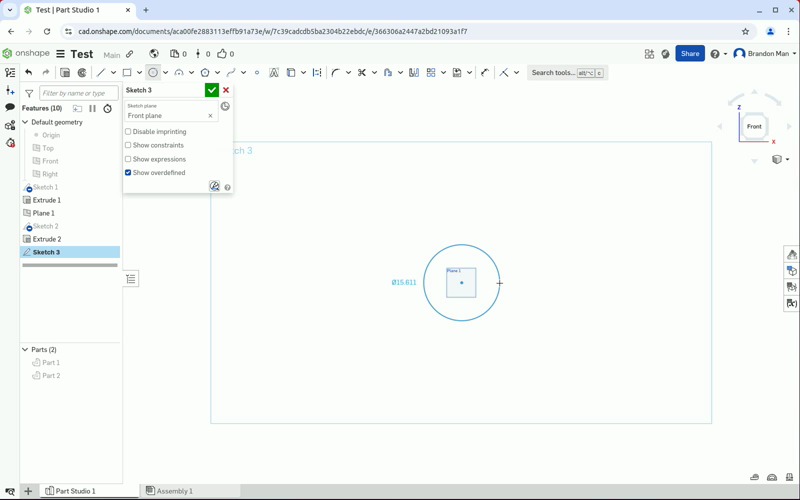
key(esc)
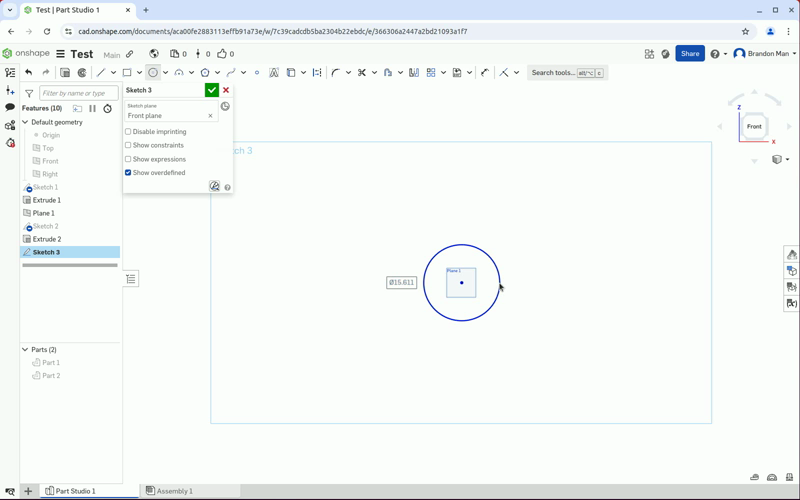
mouse_move(487, 306)
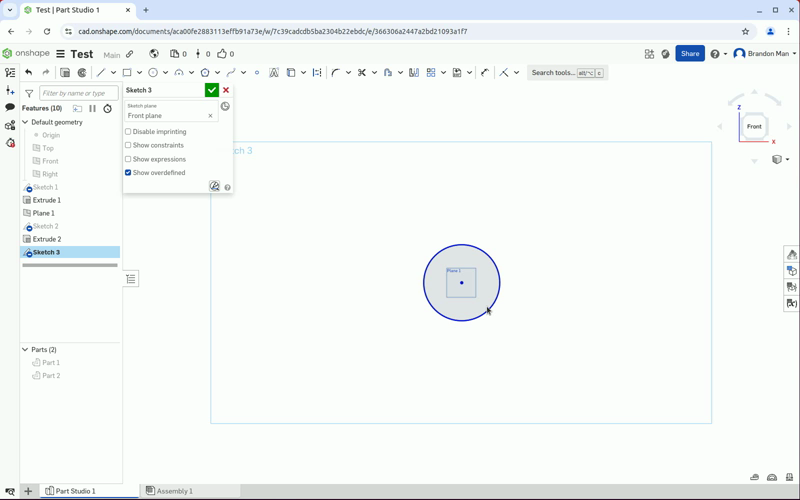
click(487, 306)
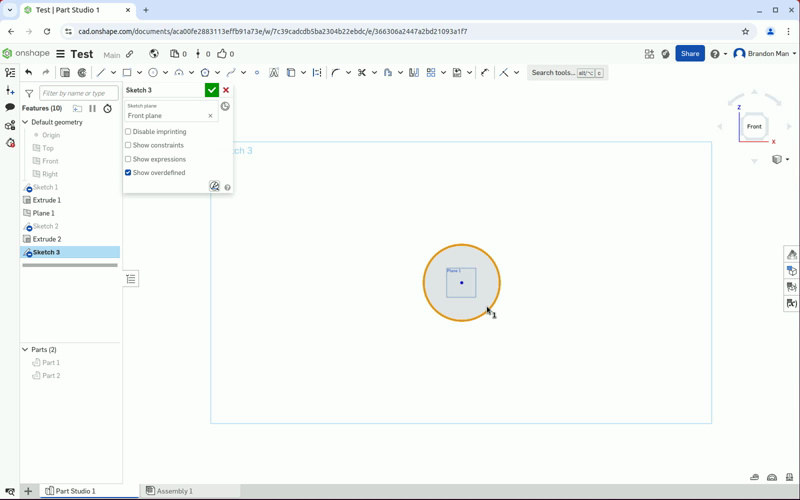
mouse_move(73, 352)
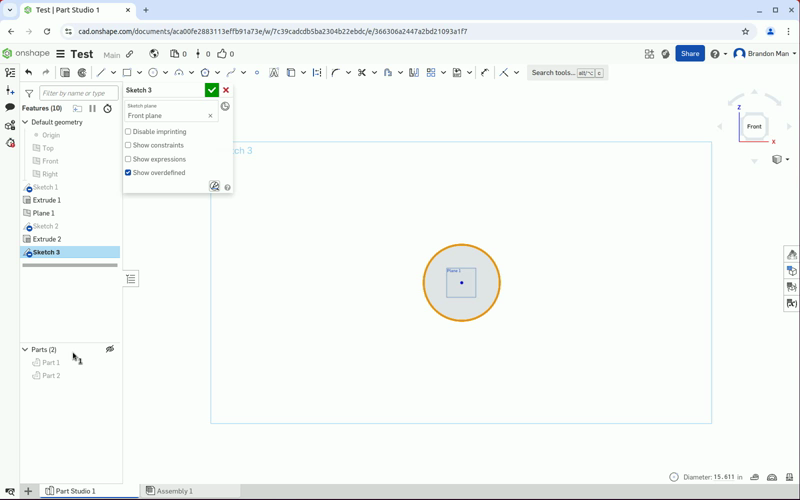
key(shift+y)
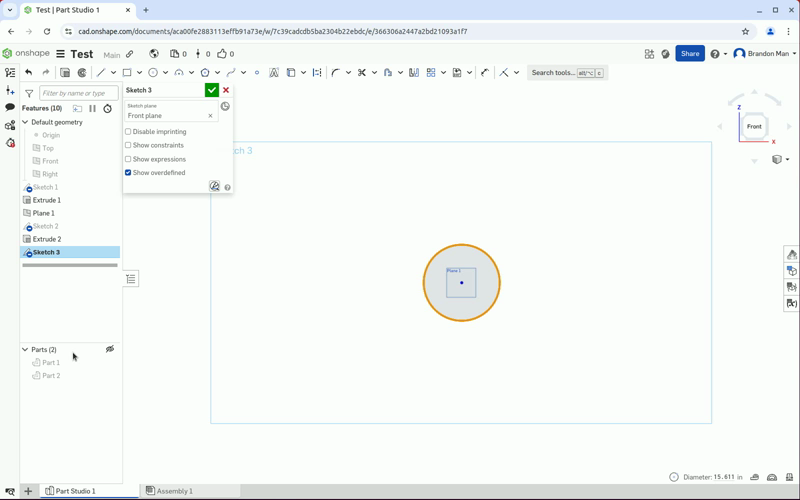
key(shift+e)
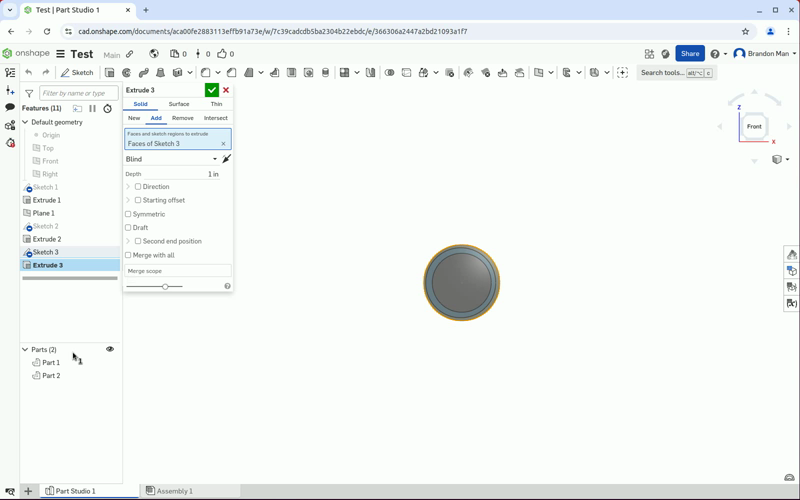
mouse_move(143, 106)
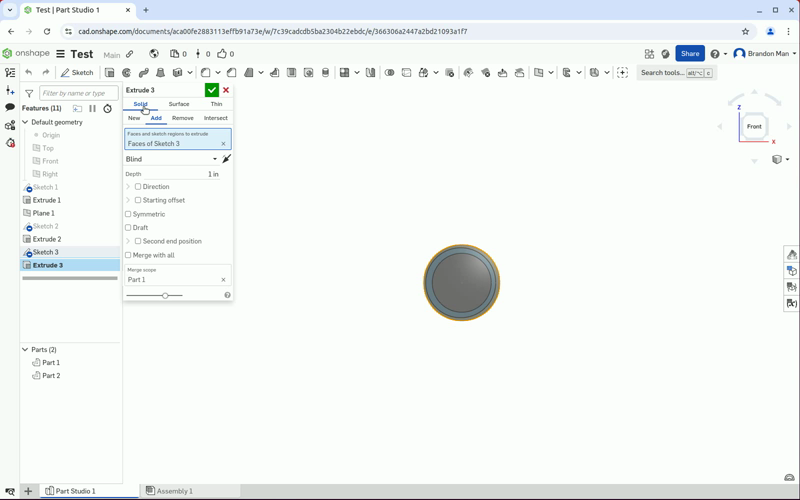
click(143, 106)
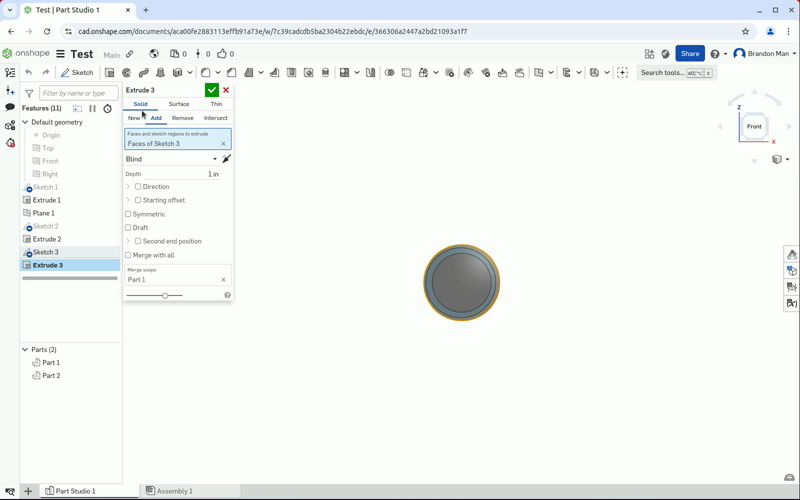
mouse_move(137, 120)
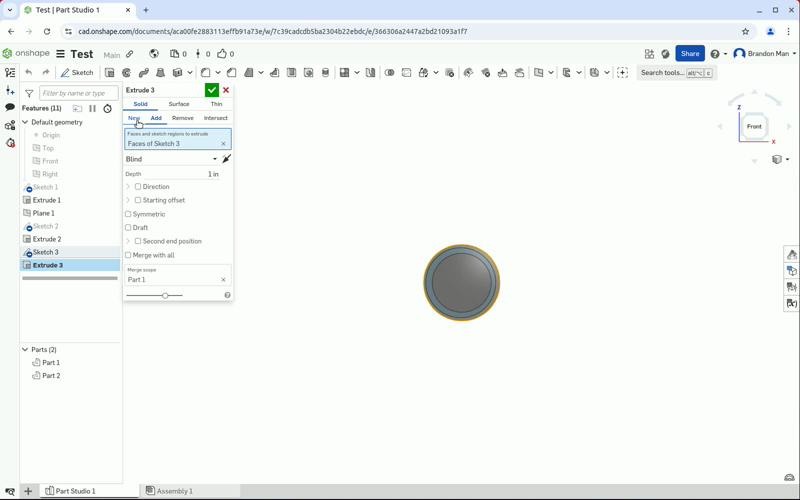
click(137, 120)
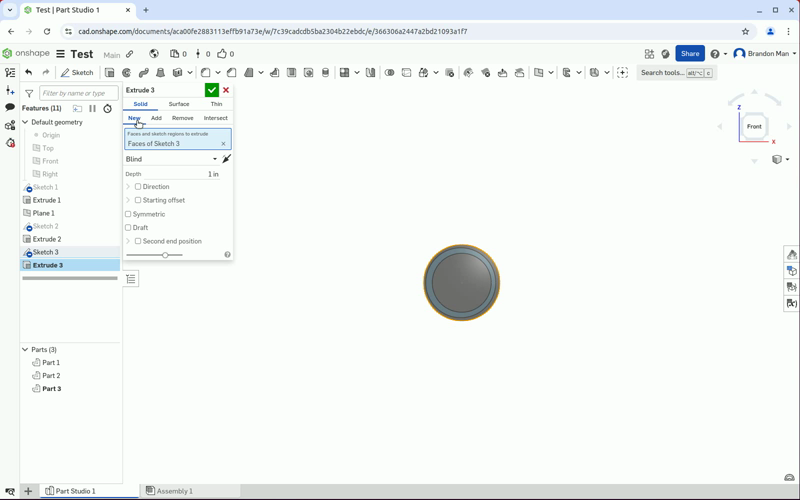
key(tab, 4)
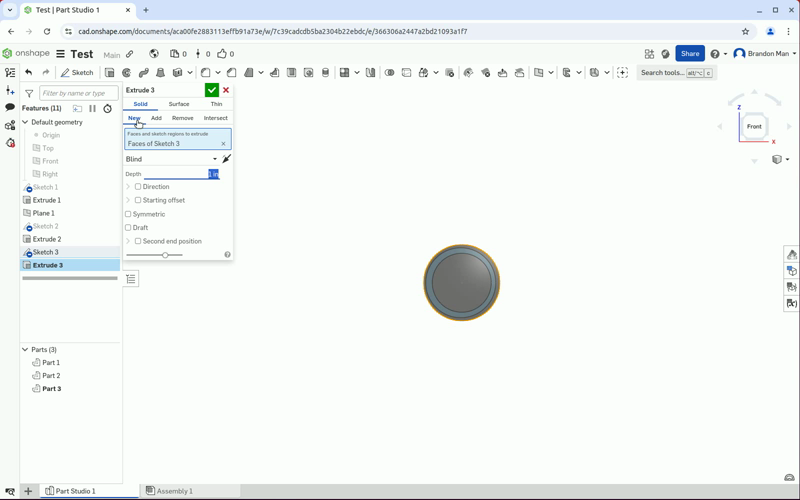
text(-4.092)
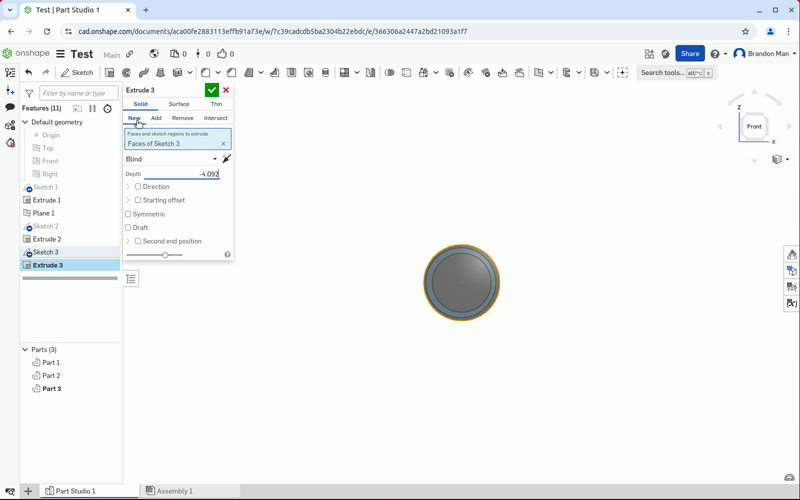
key(enter)
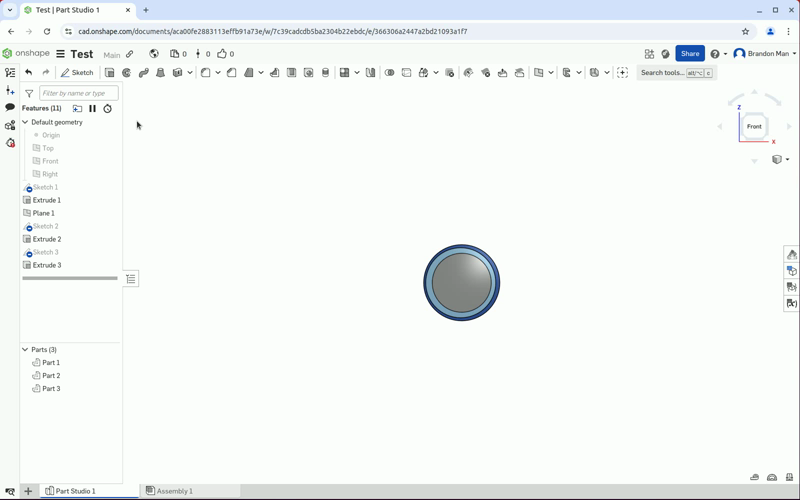
key(shift+h)
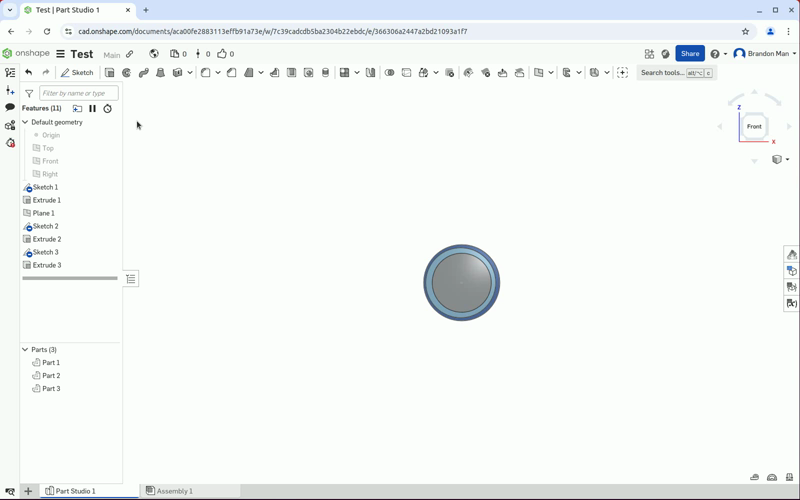
key(shift+h)
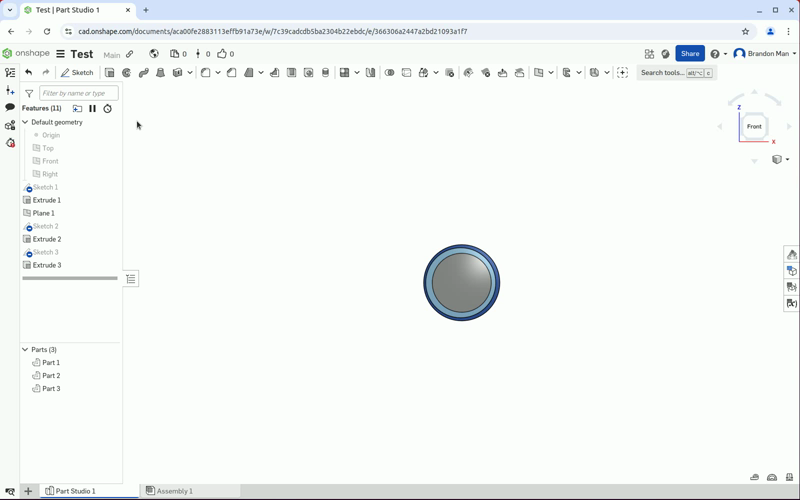
mouse_move(73, 189)
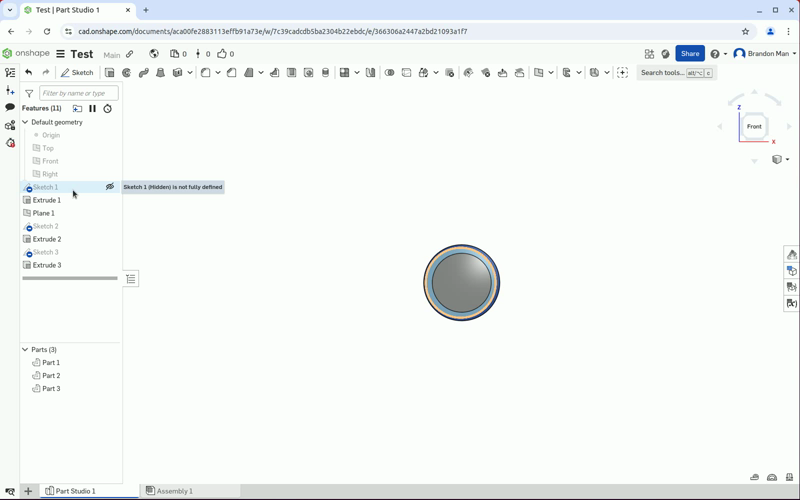
click(73, 189)
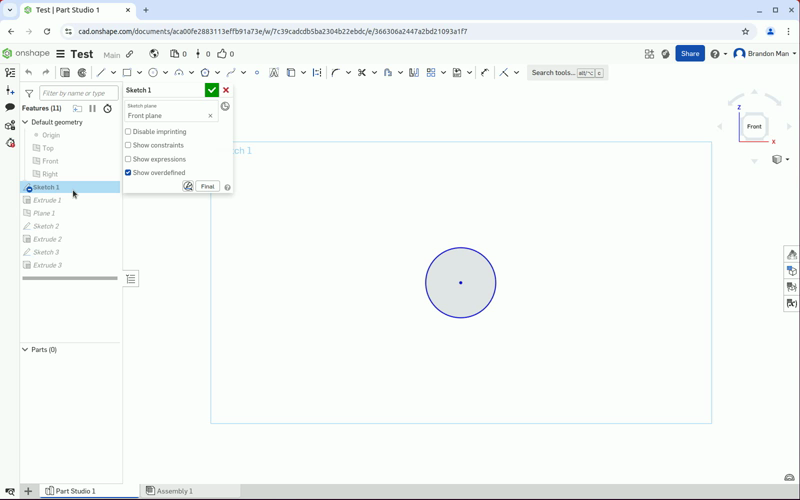
mouse_move(229, 92)
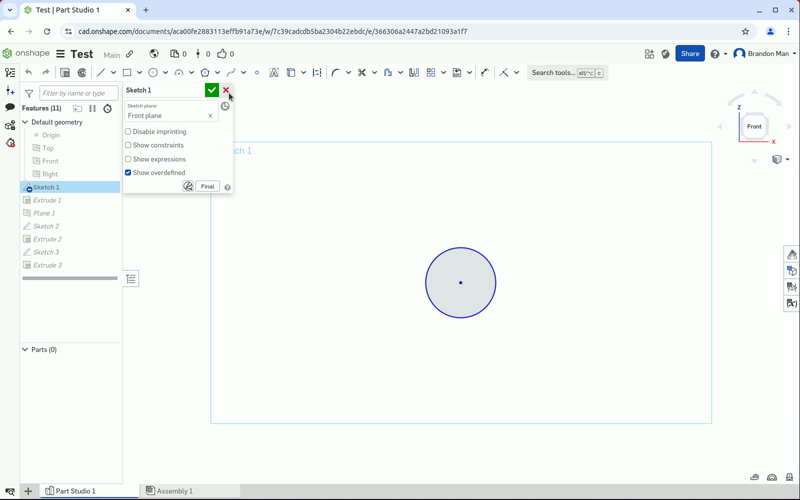
click(229, 92)
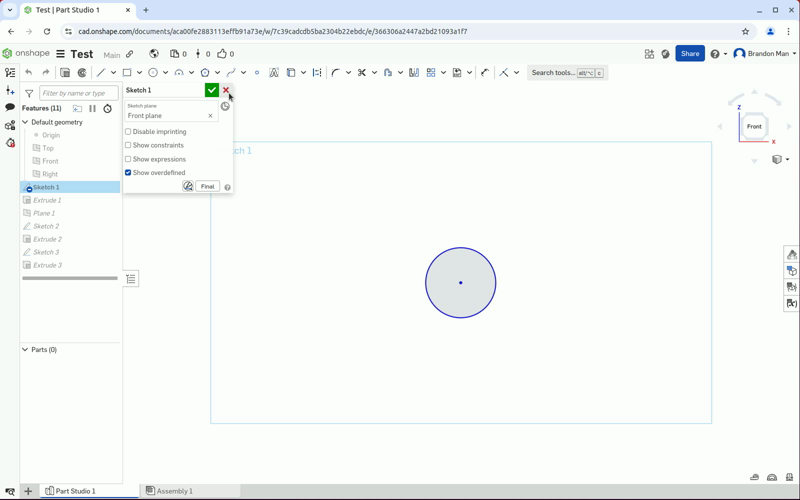
key(shift+s)
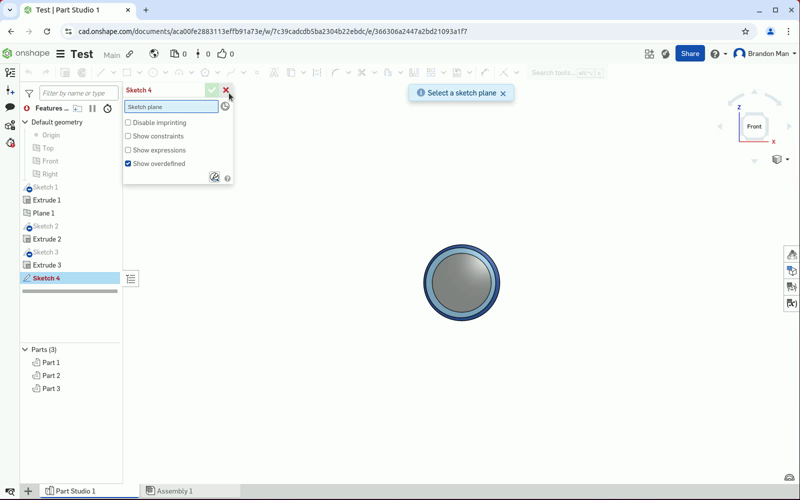
mouse_move(73, 163)
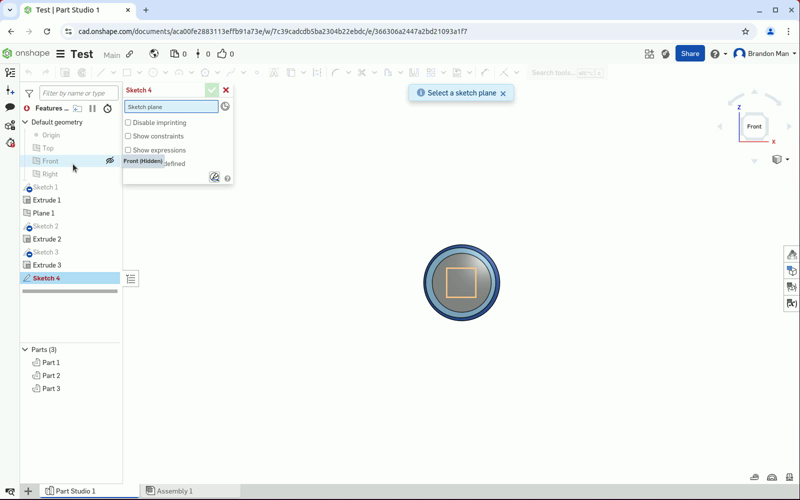
click(73, 163)
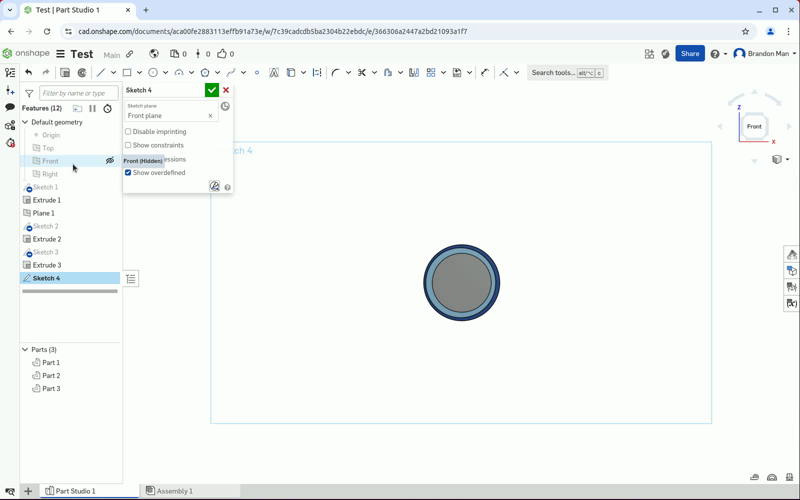
mouse_move(73, 352)
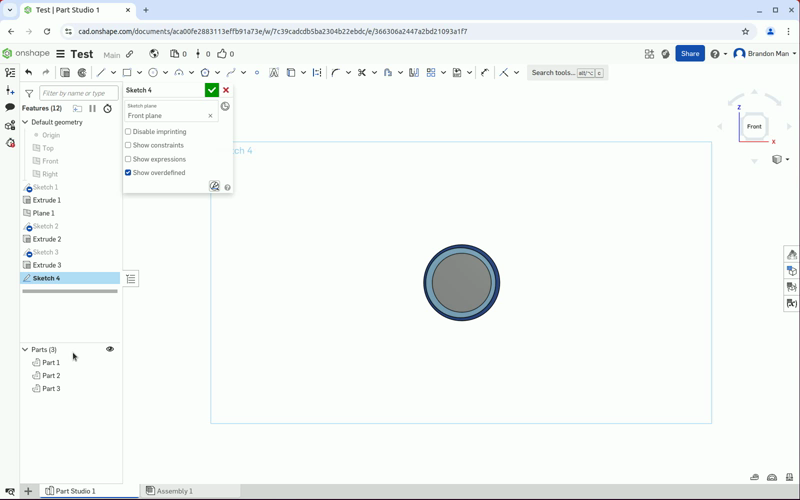
key(y)
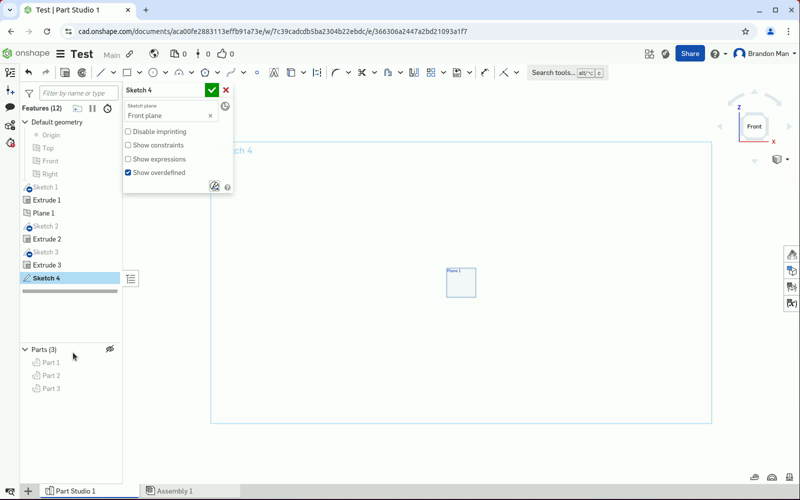
key(c)
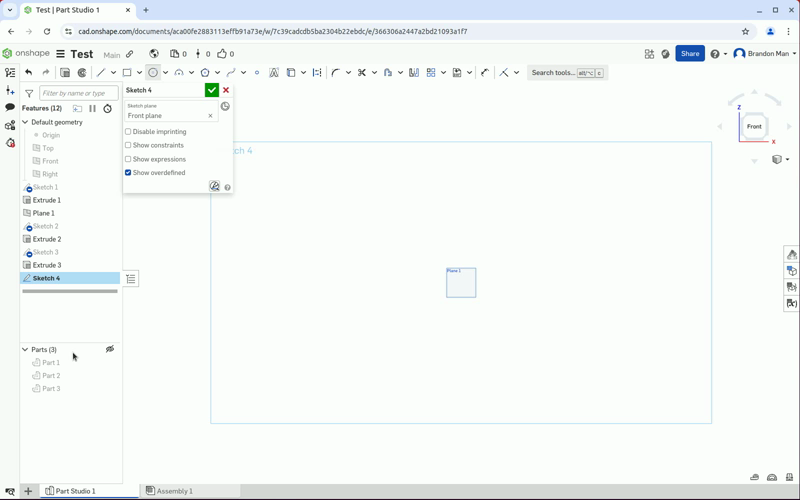
key_down(shift)
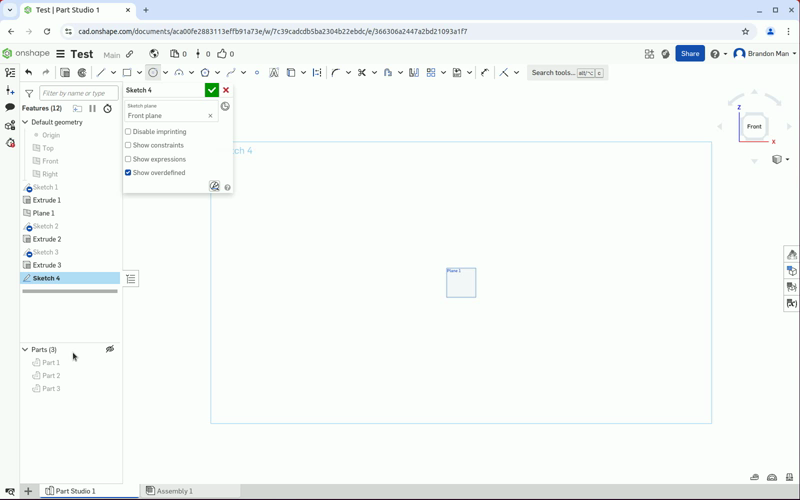
mouse_move(461, 282)
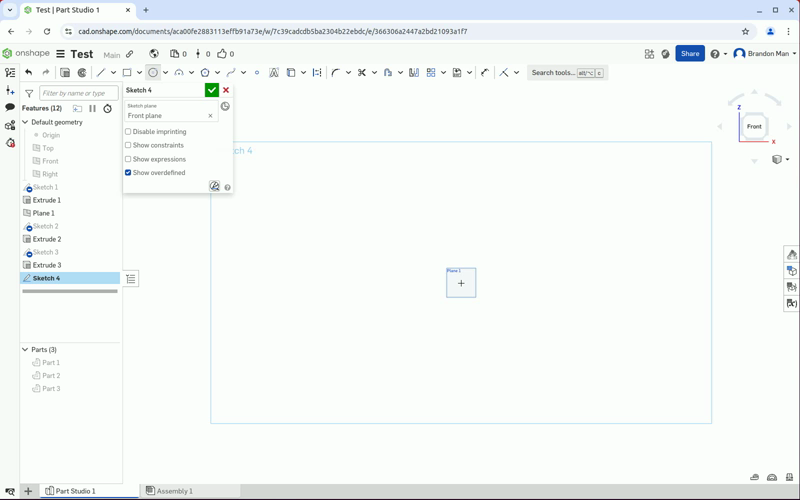
click(461, 282)
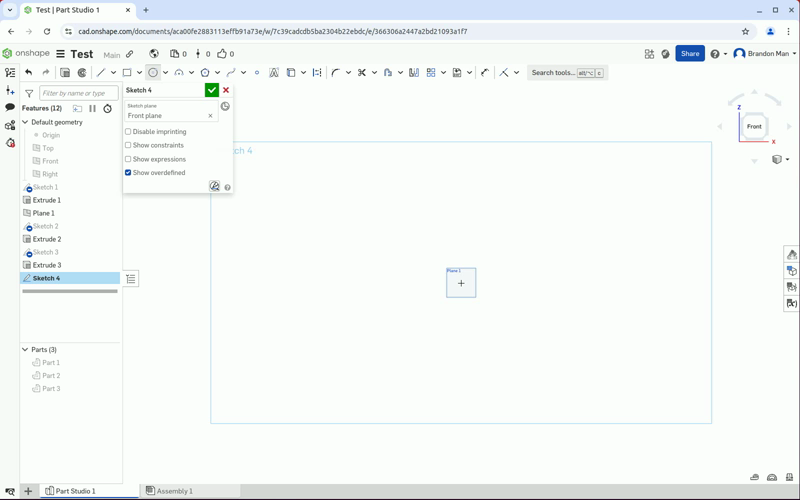
key_up(shift)
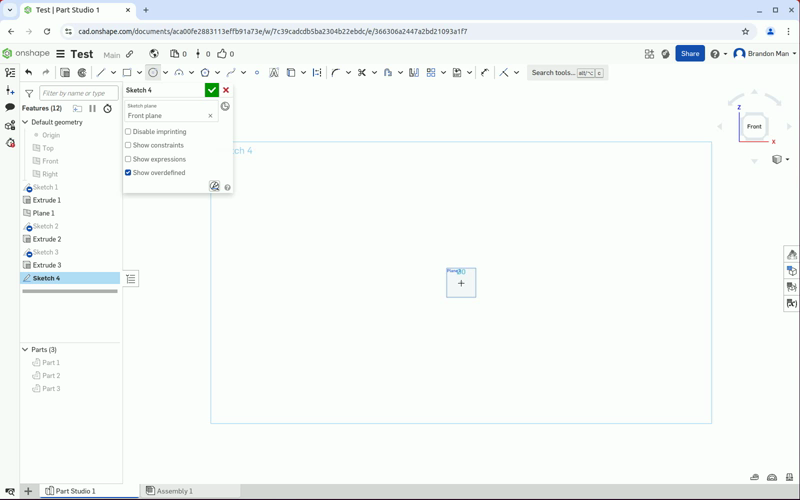
mouse_move(495, 282)
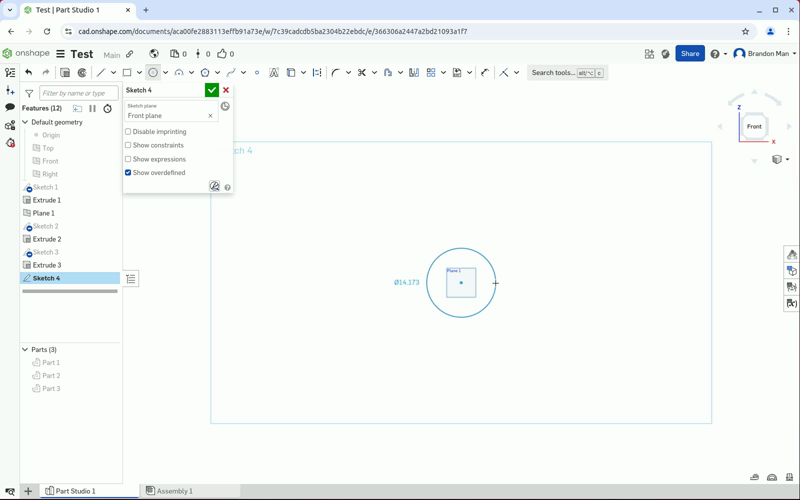
click(495, 282)
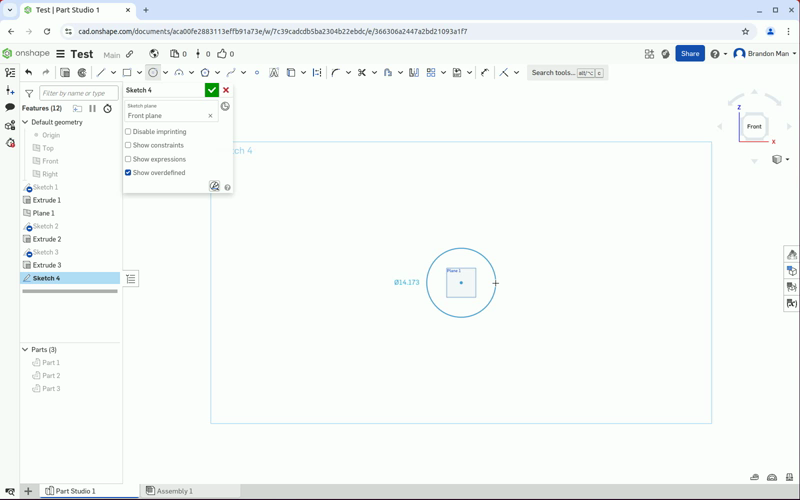
key(esc)
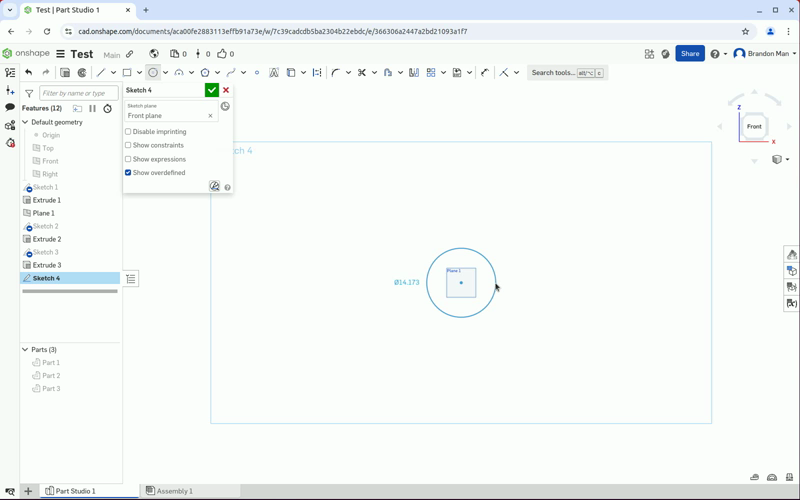
mouse_move(443, 271)
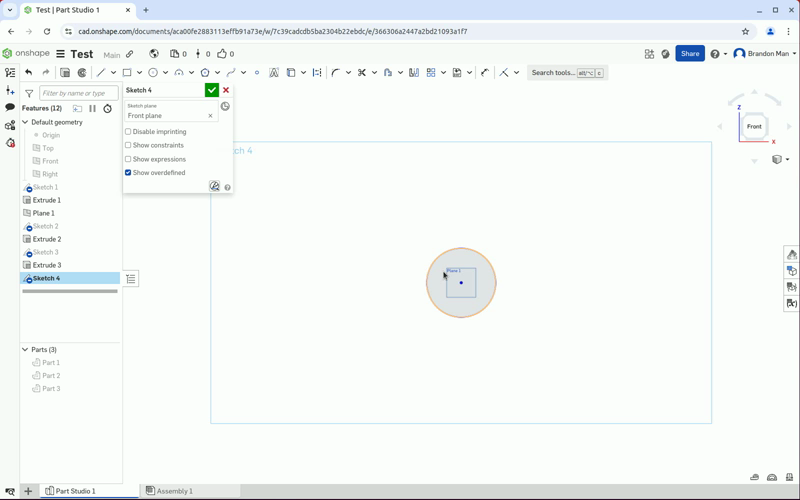
click(443, 271)
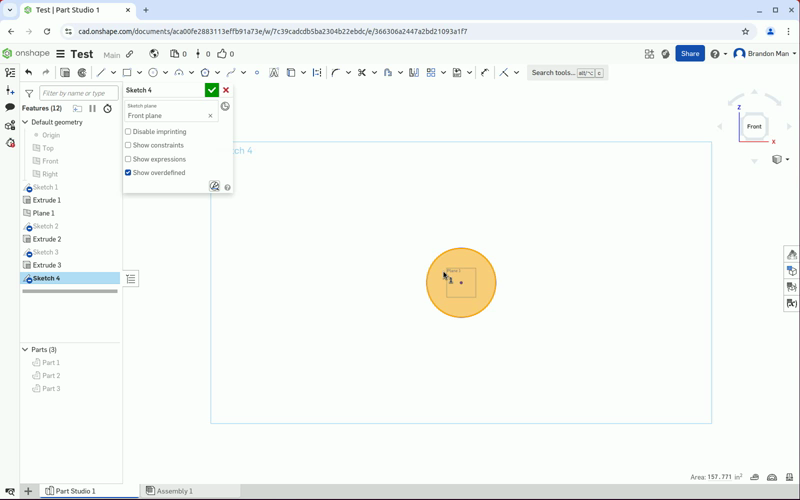
mouse_move(73, 352)
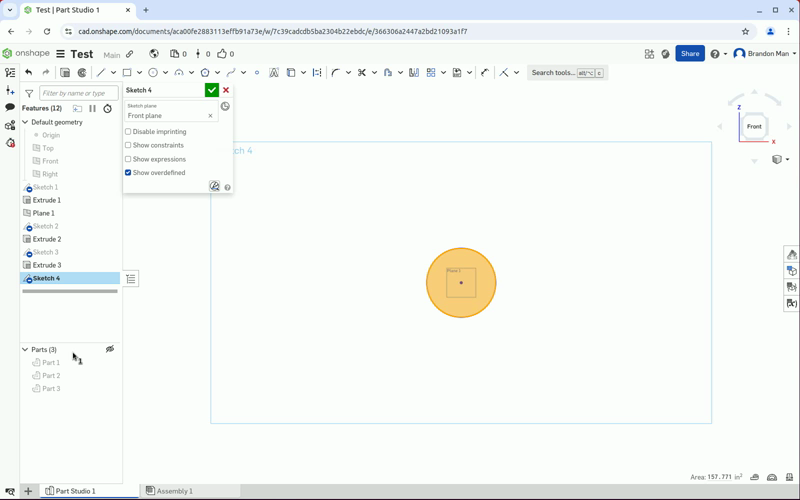
key(shift+y)
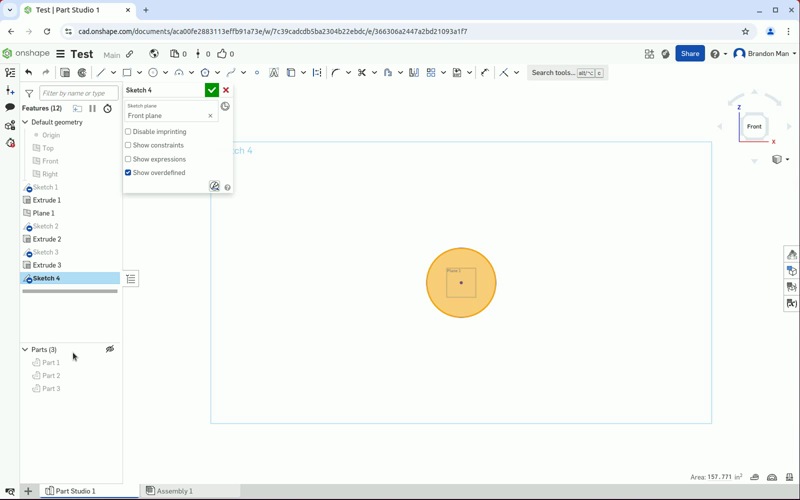
key(shift+e)
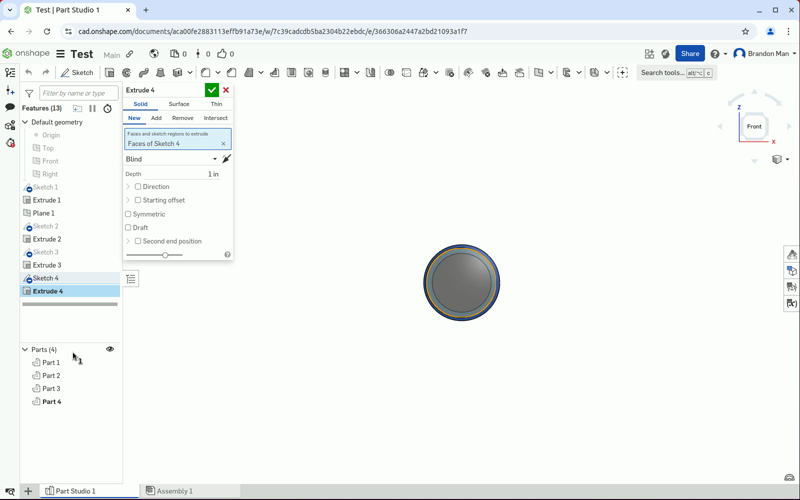
mouse_move(143, 106)
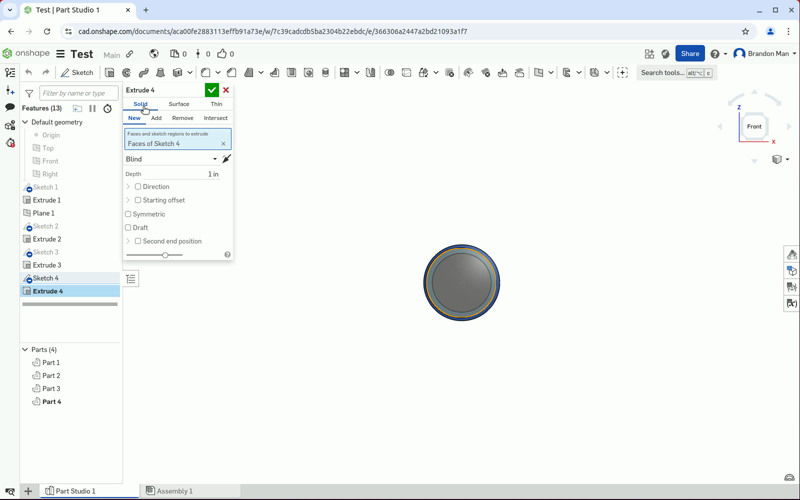
click(143, 106)
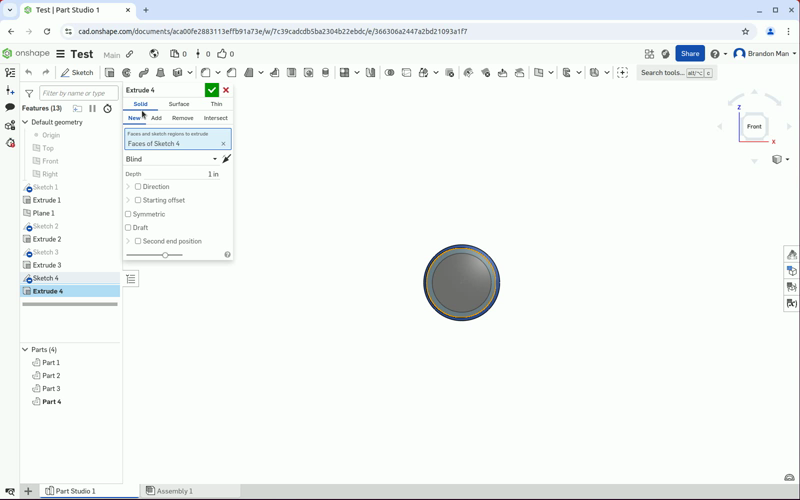
mouse_move(137, 120)
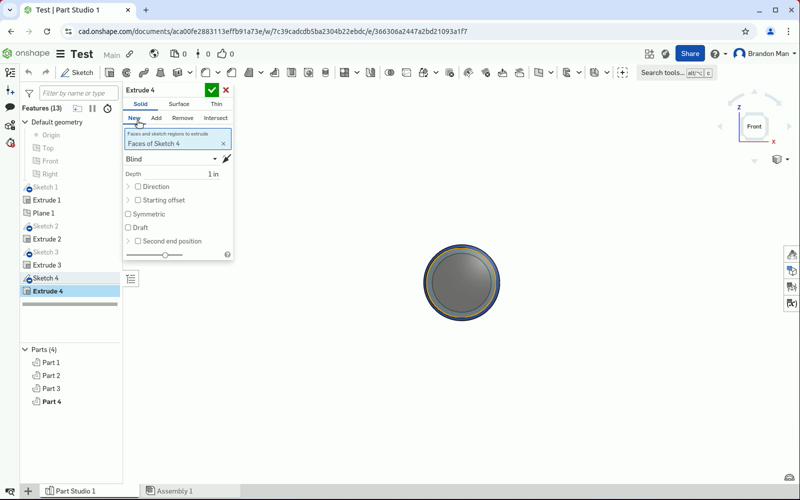
click(137, 120)
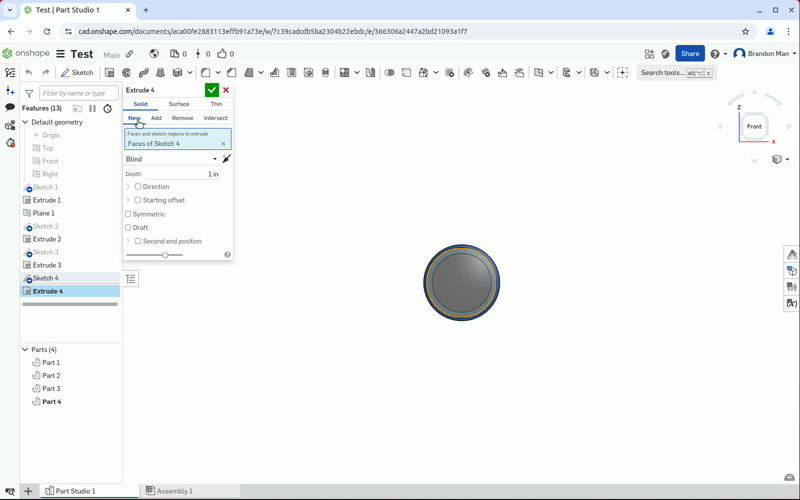
key(tab, 4)
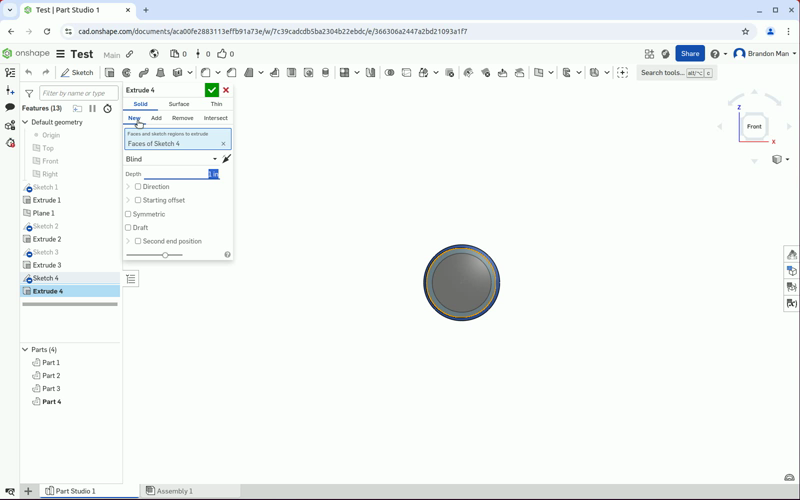
text(-14.683)
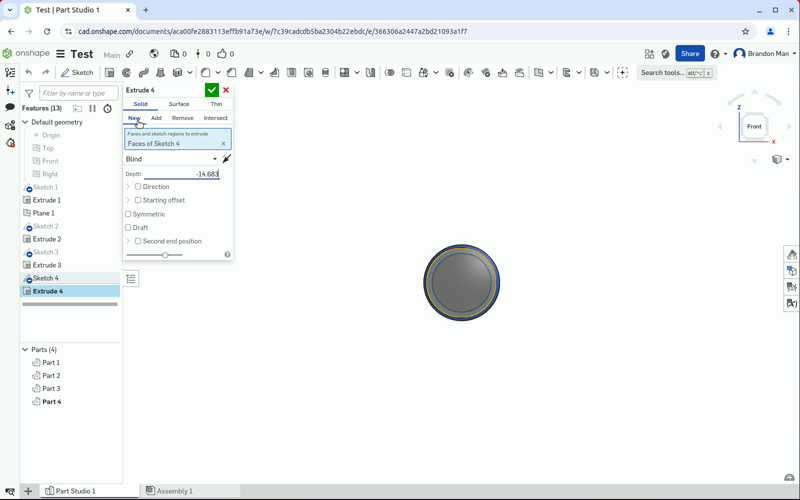
key(enter)
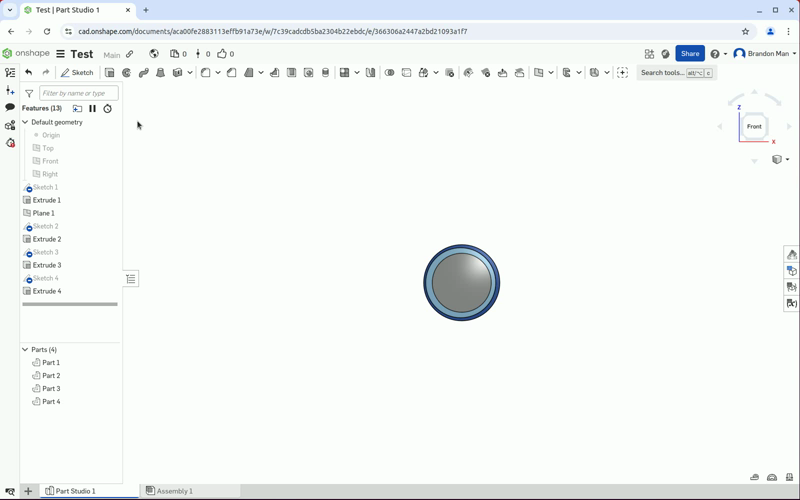
key(shift+h)
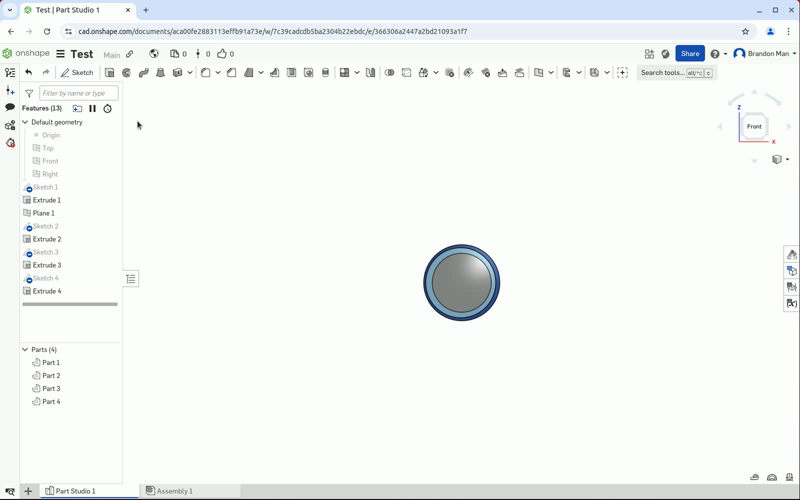
key(shift+h)
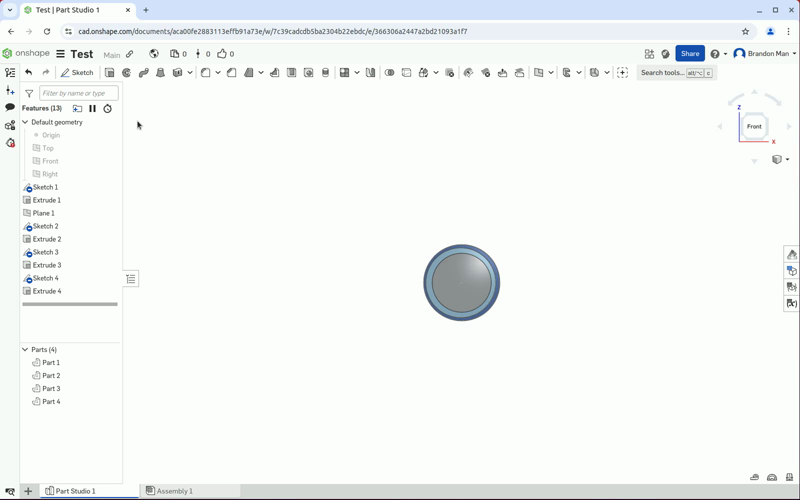
key(shift+7)
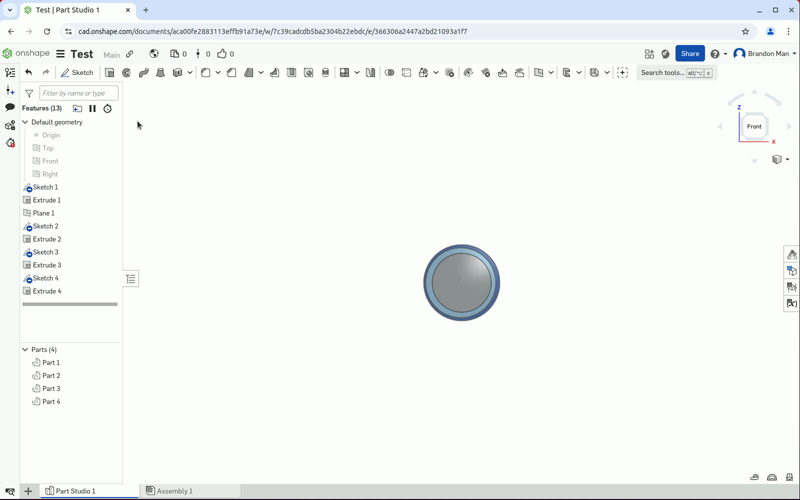
key(left, 2)
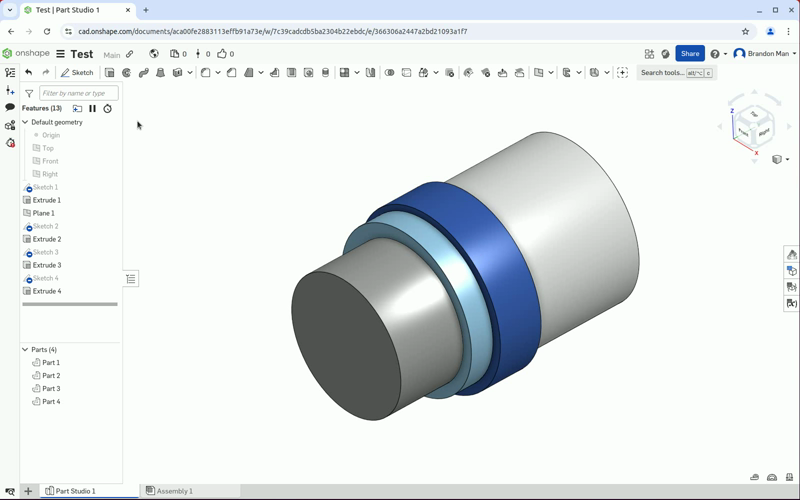
key(down, 2)
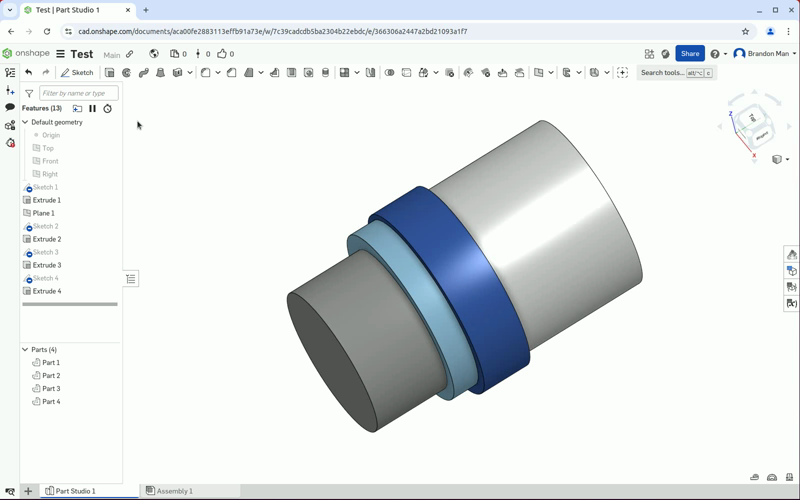
key(up, 2)
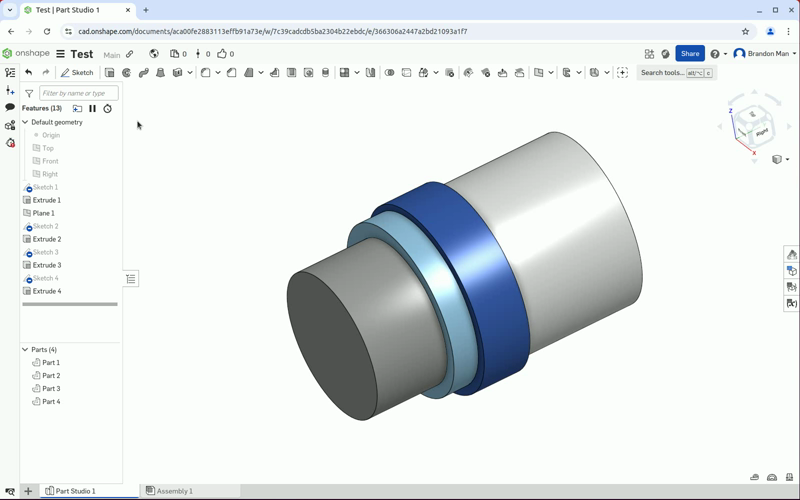
key(right, 2)
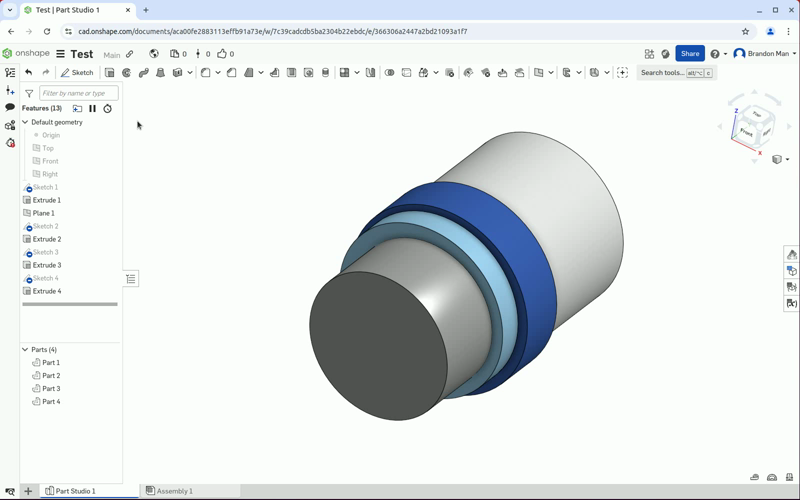
mouse_move(73, 189)
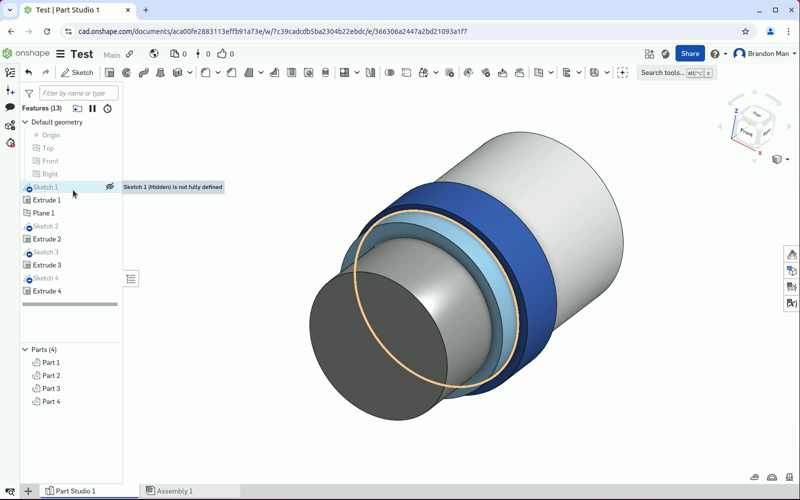
click(73, 189)